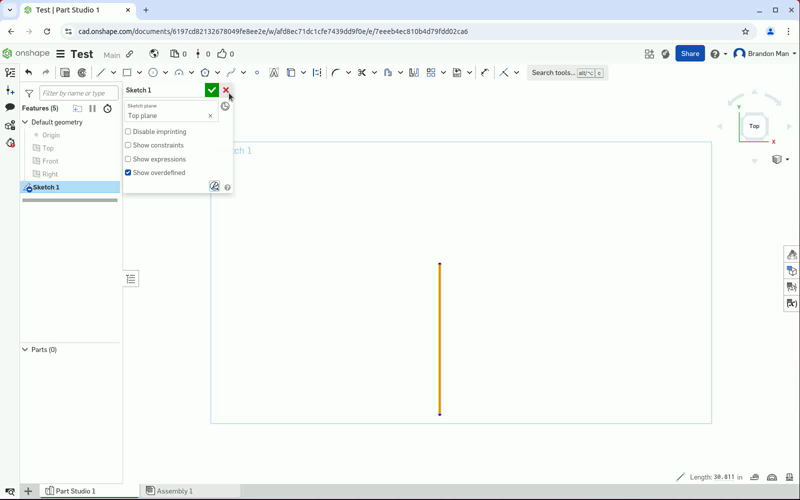
key(shift+h)
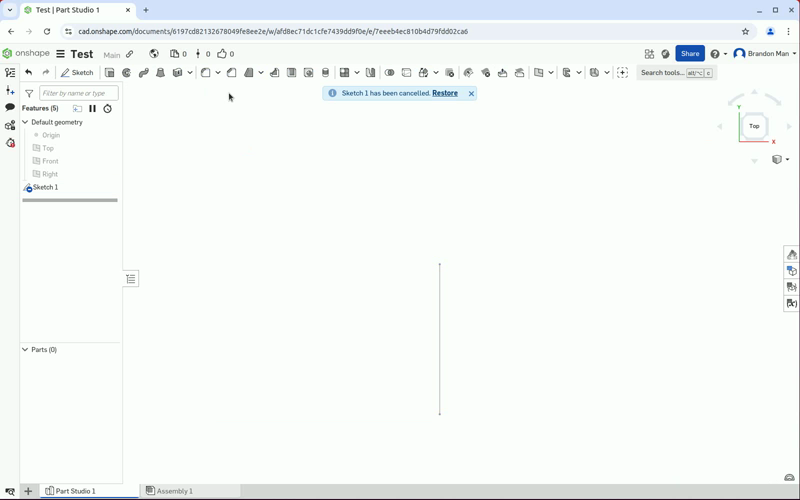
key(shift+s)
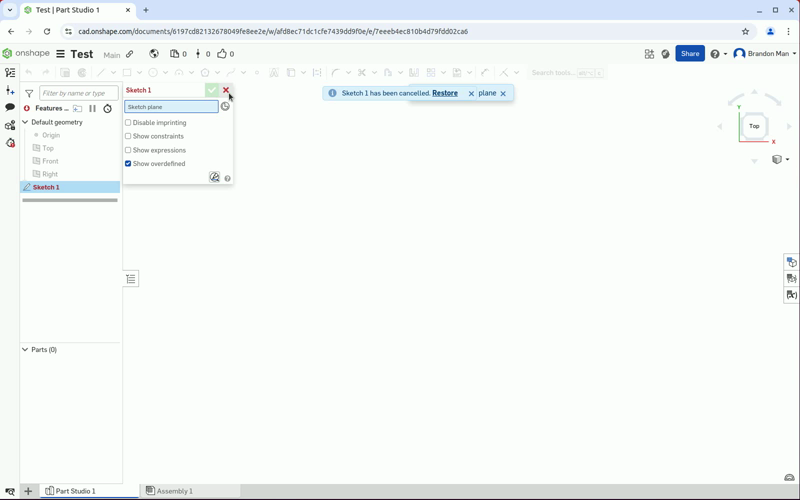
mouse_move(73, 150)
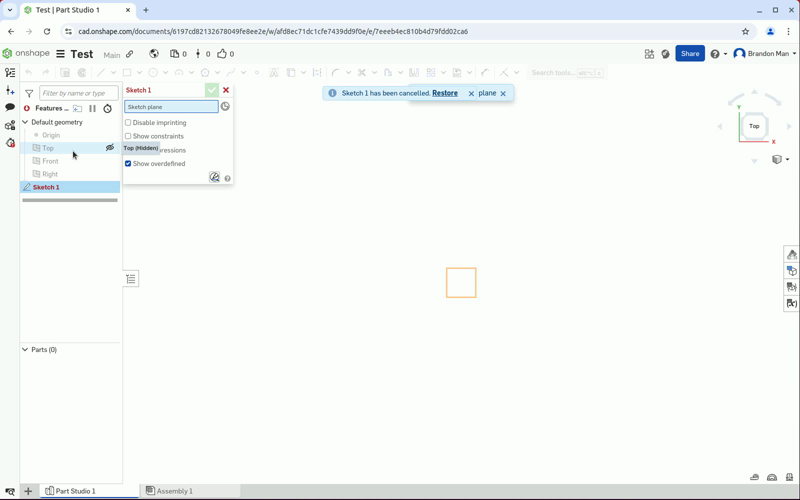
click(73, 150)
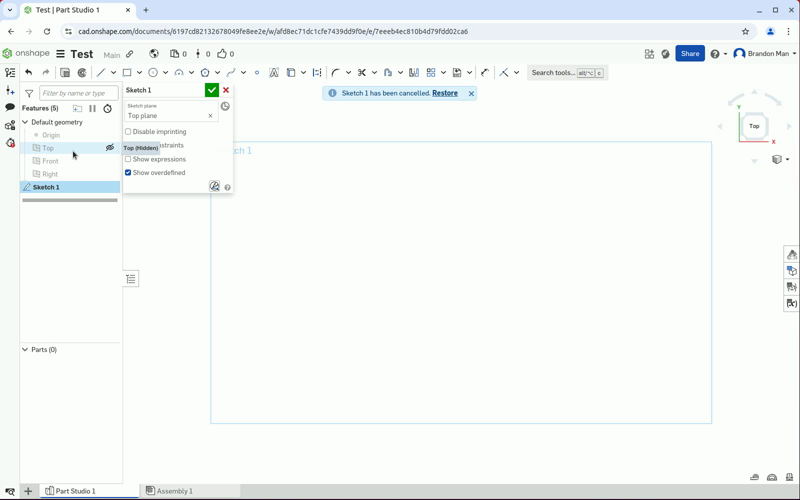
mouse_move(73, 352)
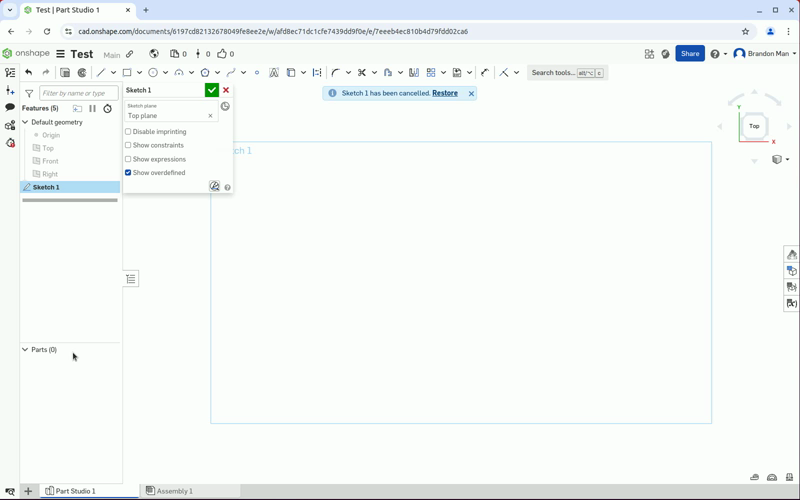
key(y)
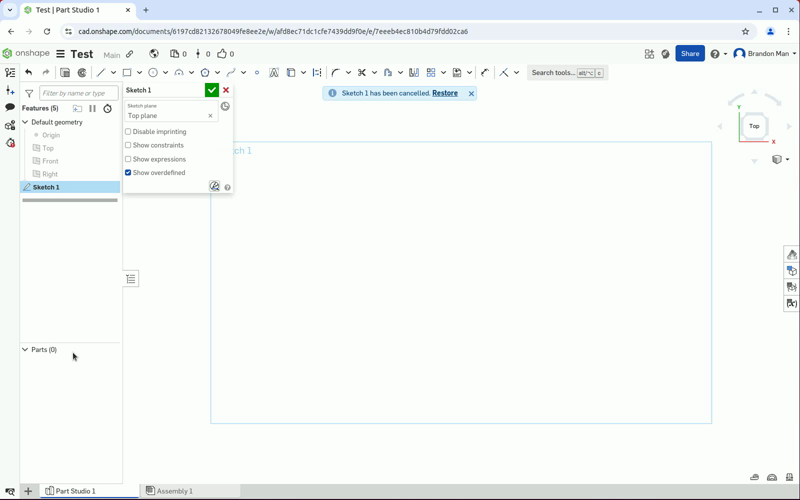
key(l)
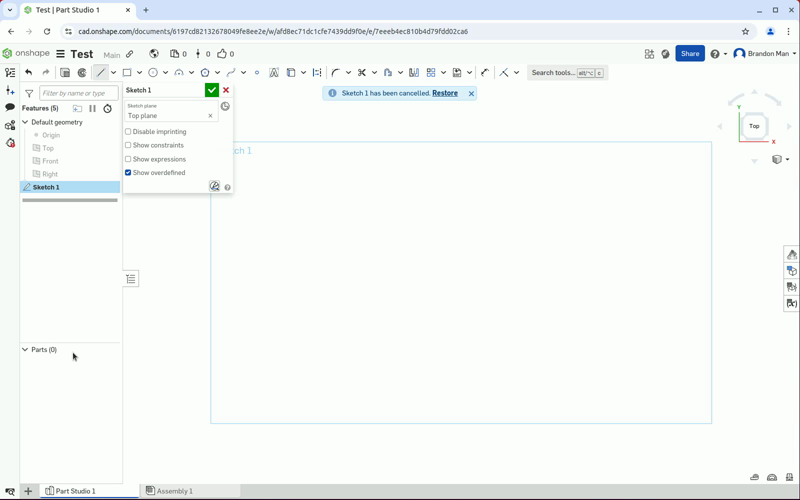
key_down(shift)
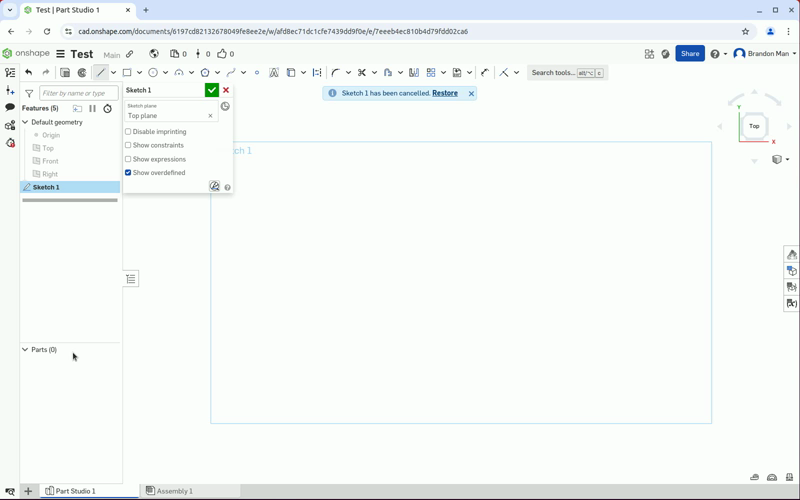
mouse_move(429, 282)
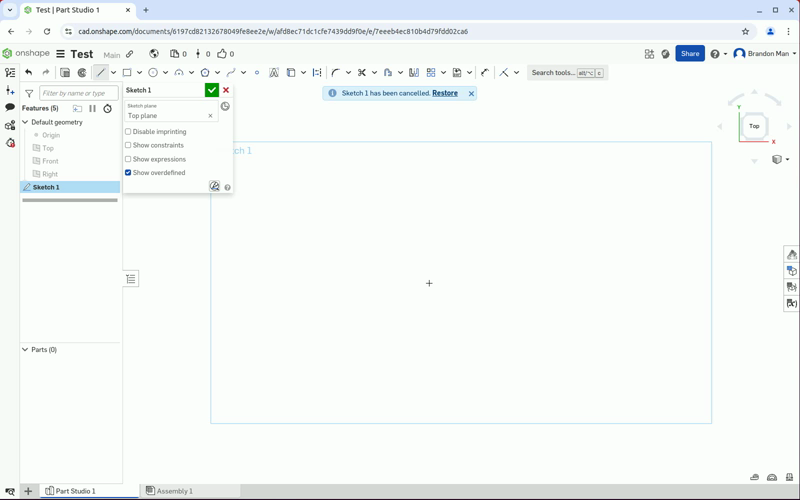
click(429, 282)
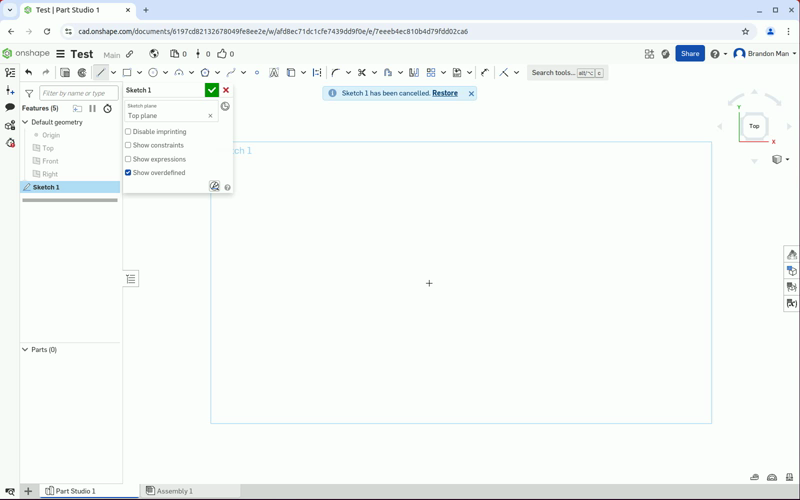
key_up(shift)
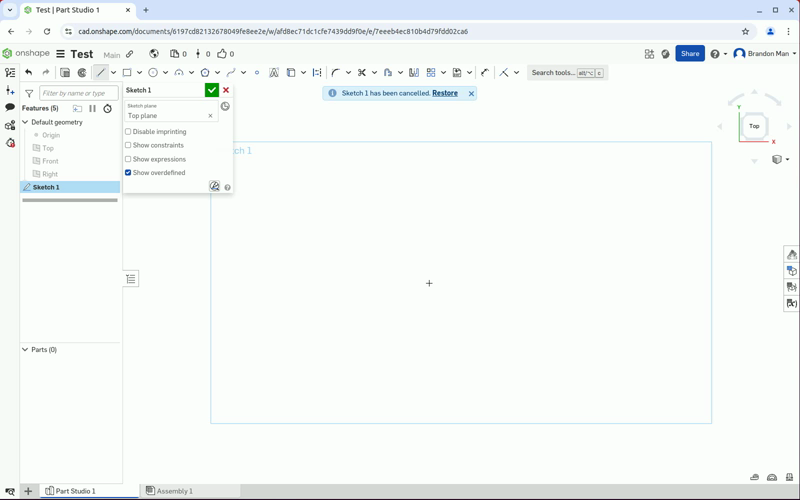
key_down(shift)
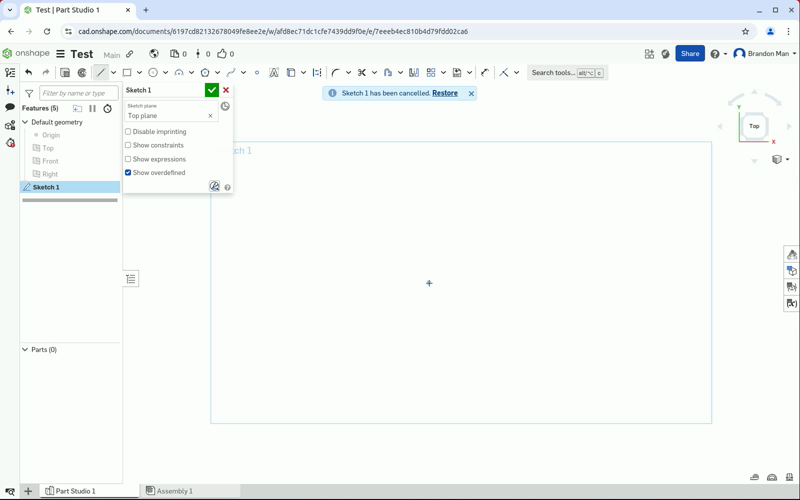
mouse_move(459, 282)
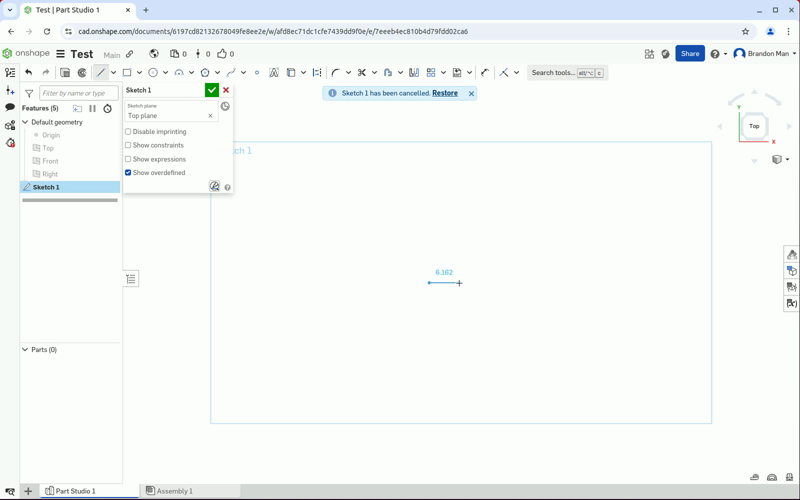
mouse_move(444, 309)
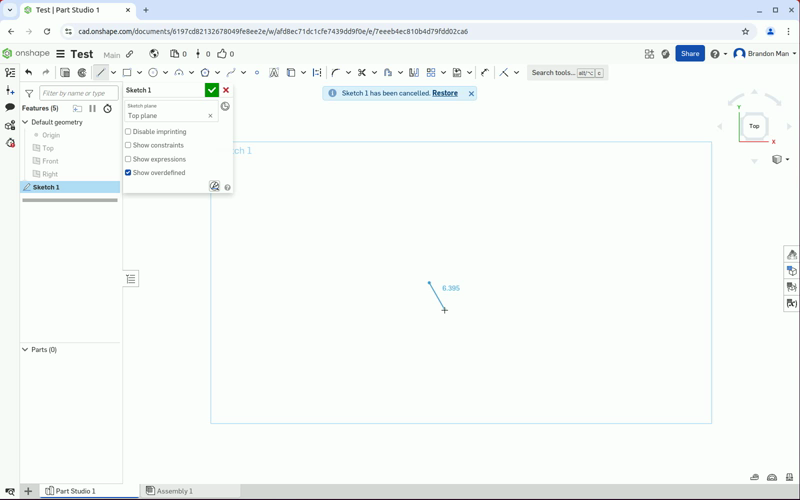
click(444, 309)
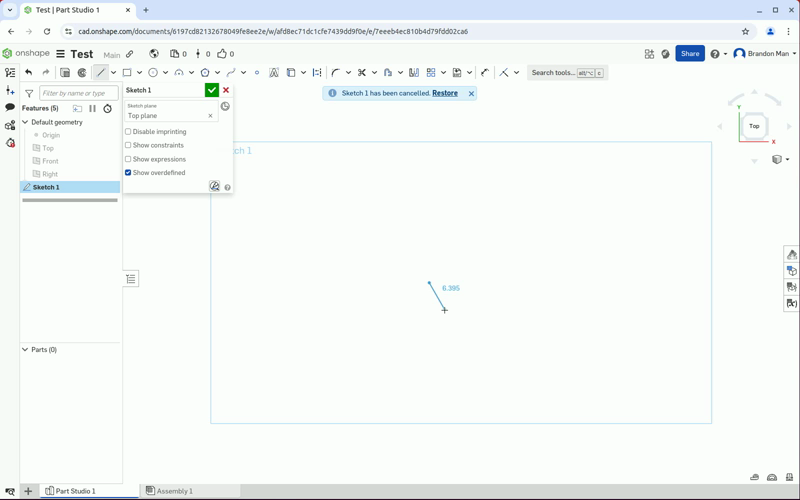
key_up(shift)
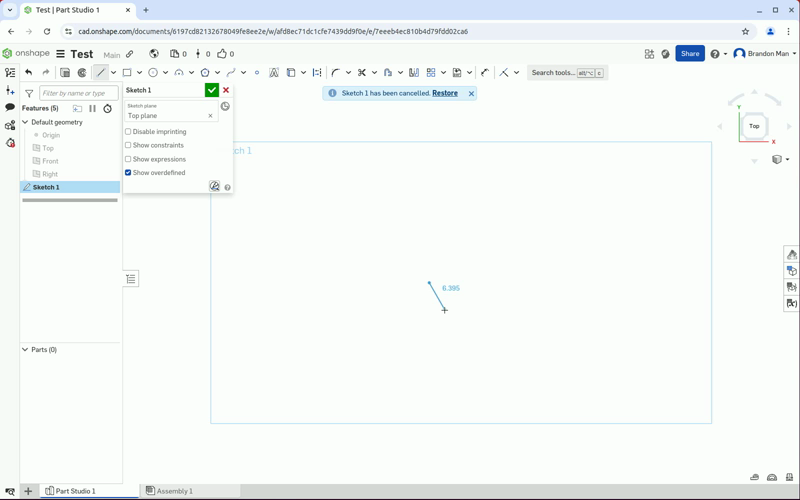
key_down(shift)
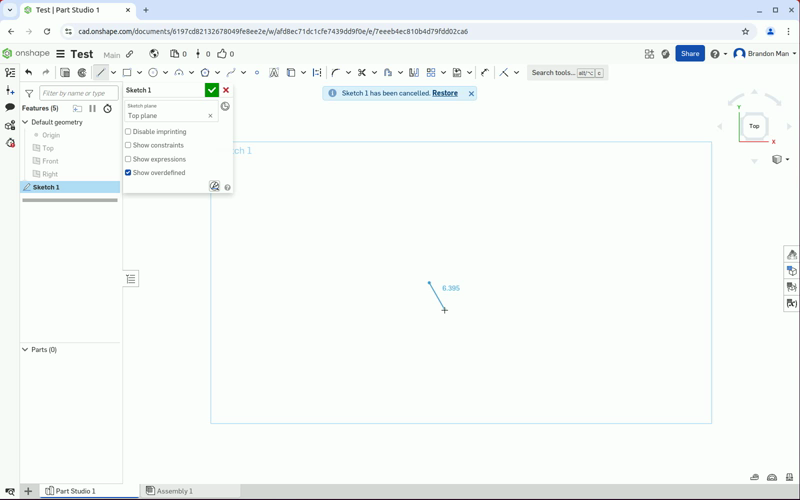
mouse_move(474, 309)
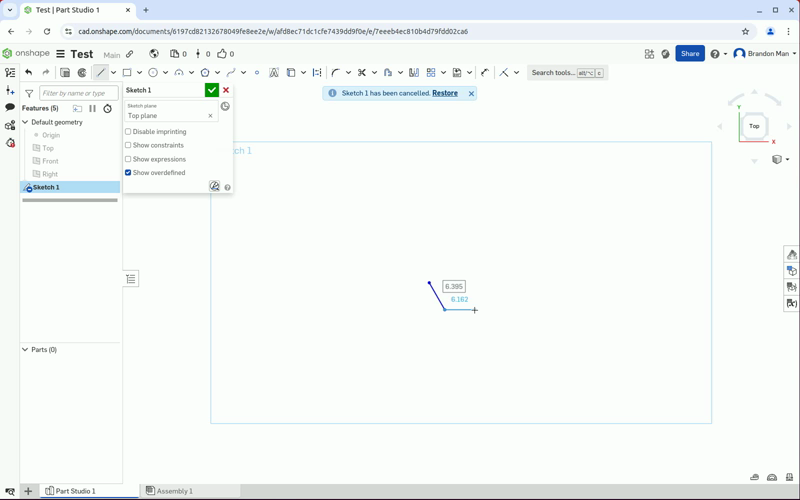
mouse_move(476, 309)
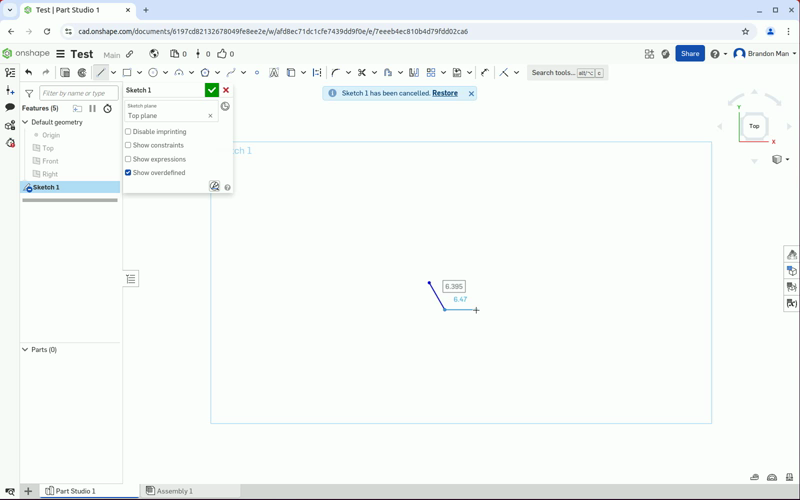
click(476, 309)
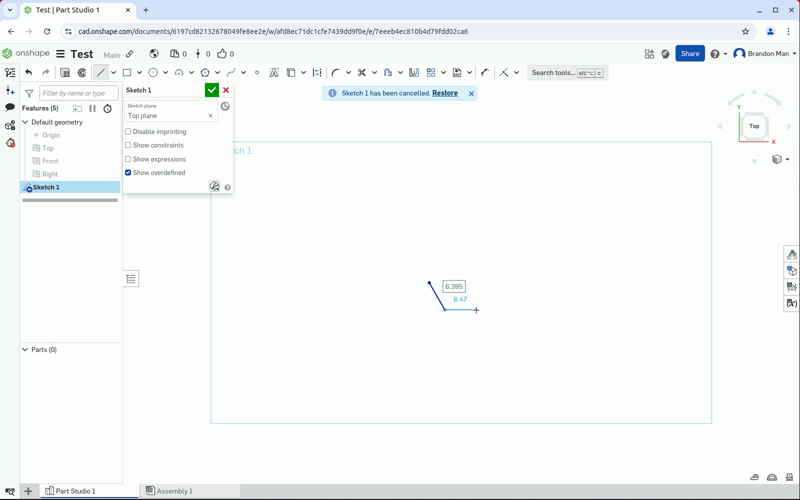
key_up(shift)
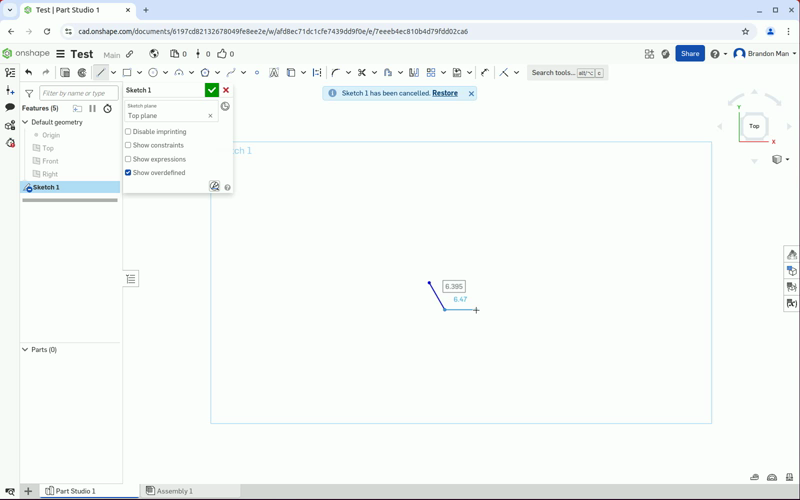
key_down(shift)
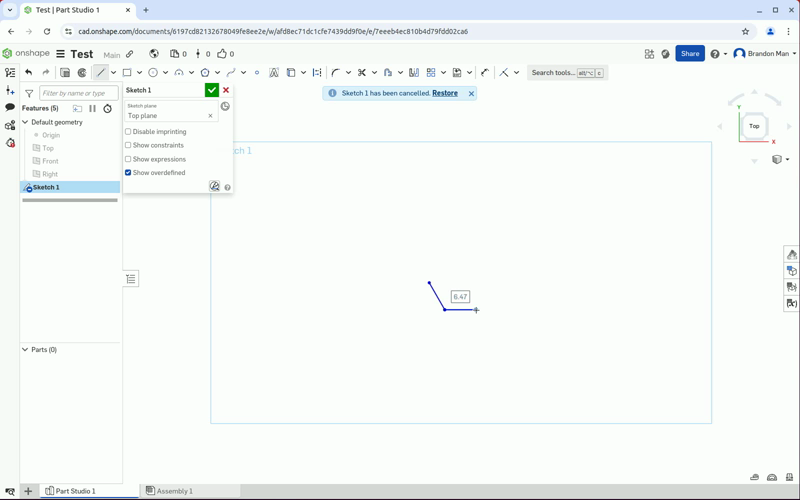
mouse_move(506, 309)
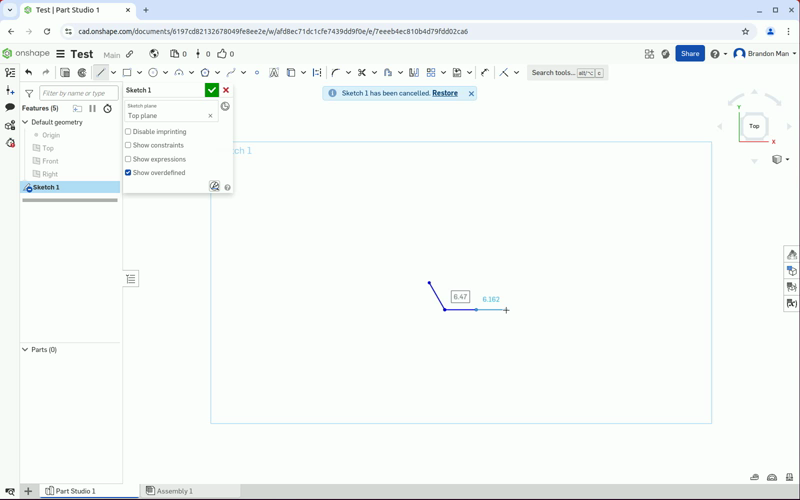
mouse_move(491, 282)
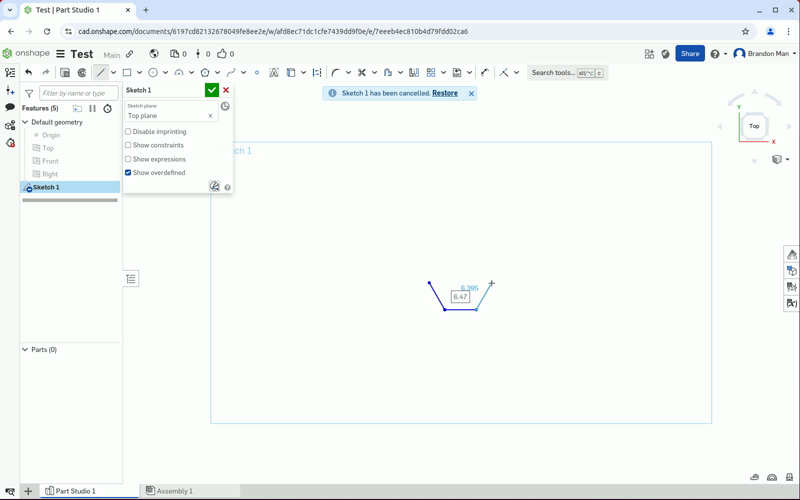
click(491, 282)
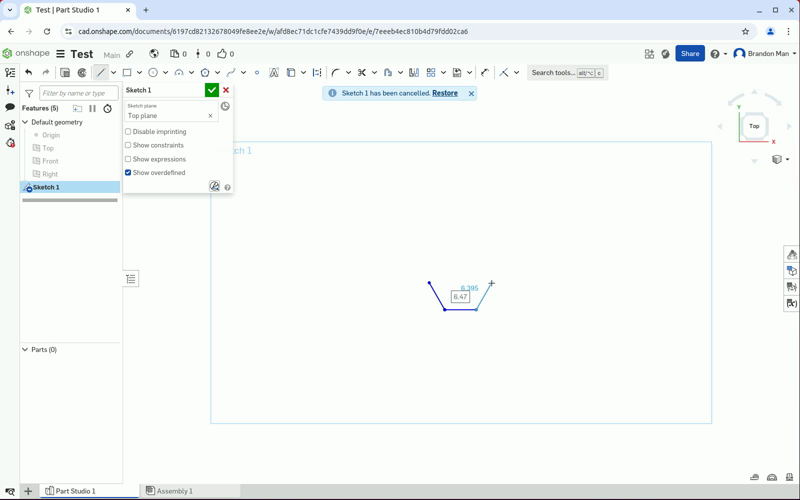
key_up(shift)
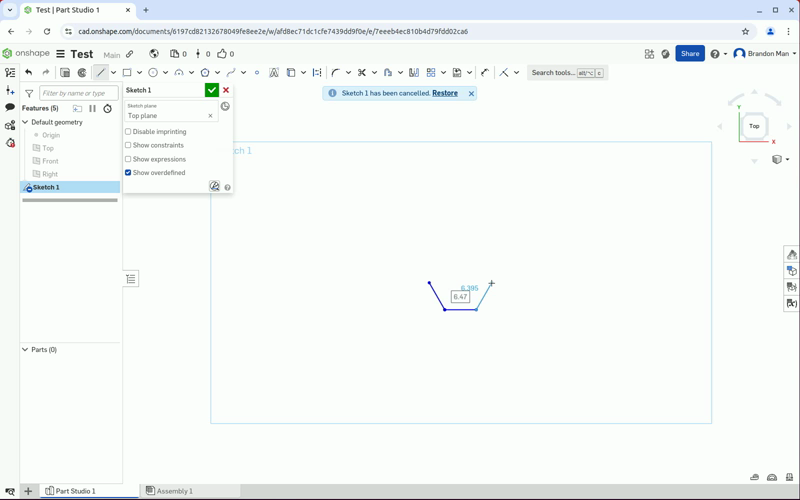
key_down(shift)
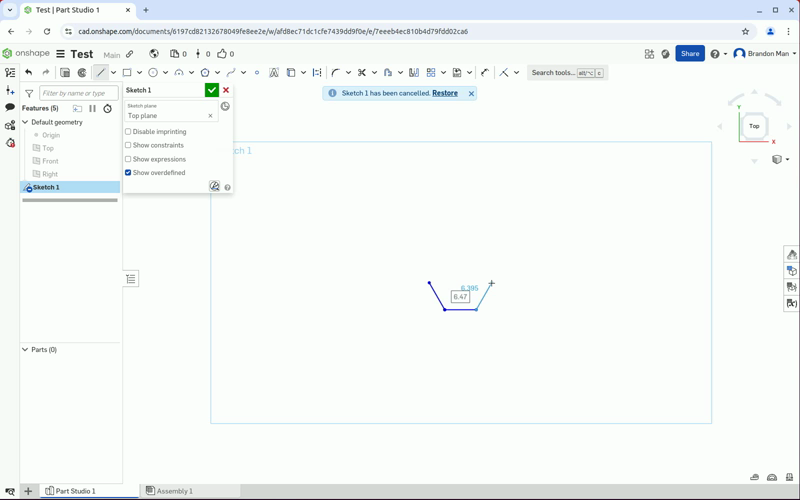
mouse_move(521, 282)
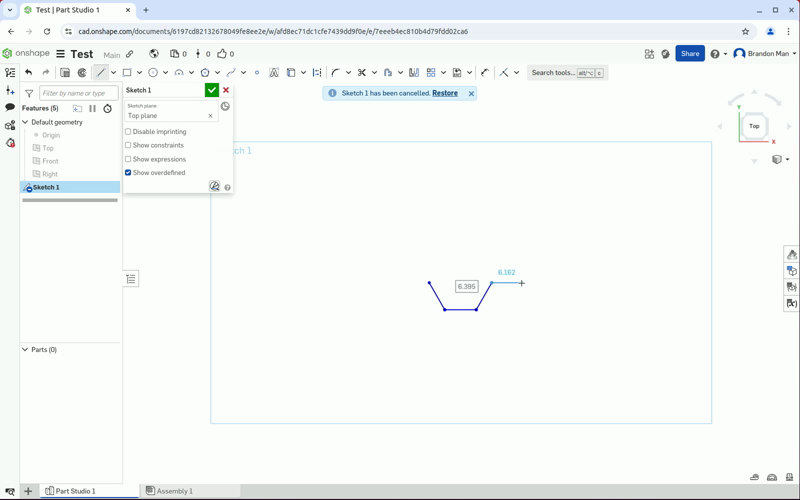
mouse_move(476, 255)
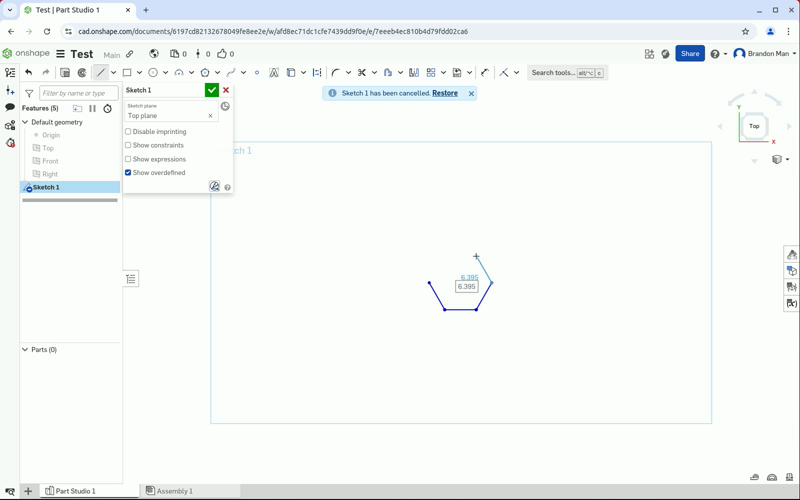
click(476, 255)
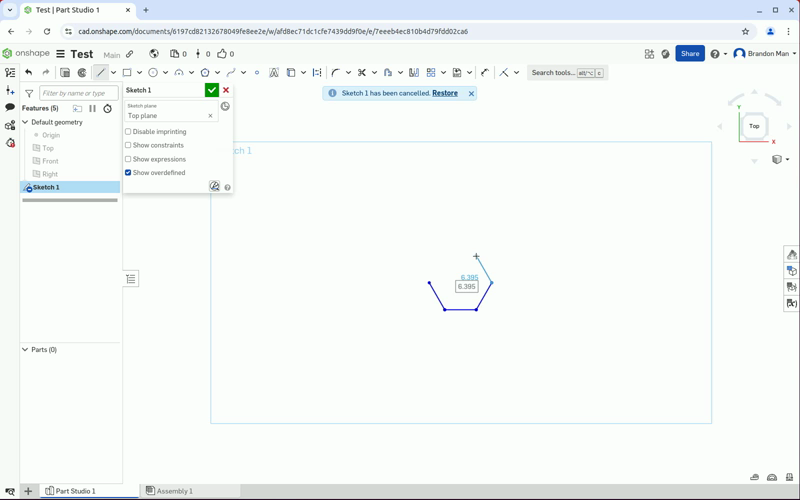
key_up(shift)
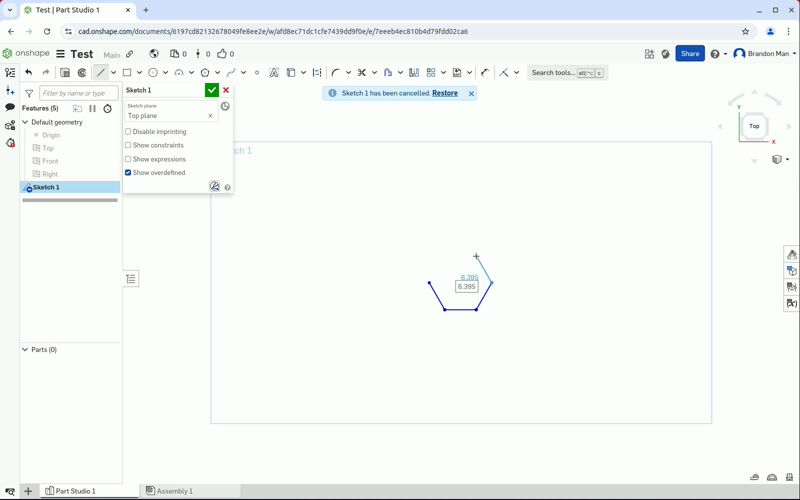
key_down(shift)
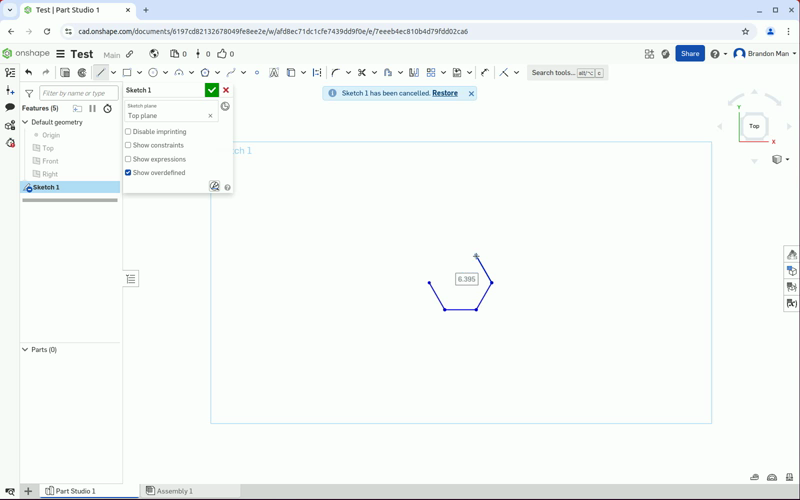
mouse_move(506, 255)
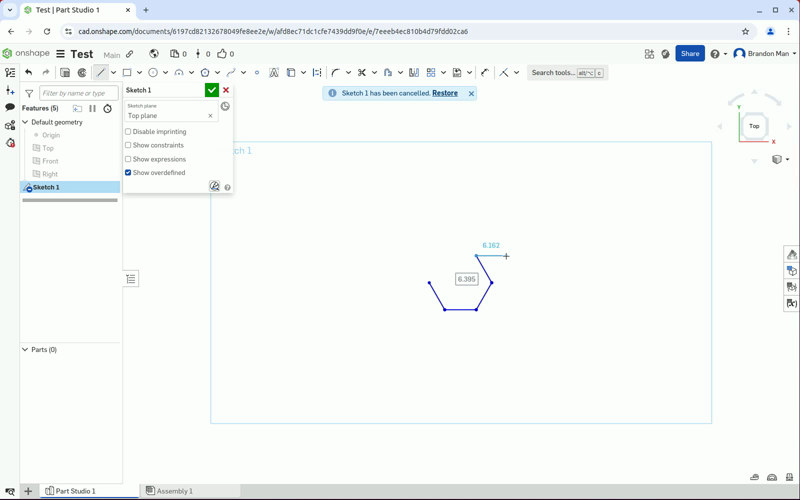
mouse_move(444, 255)
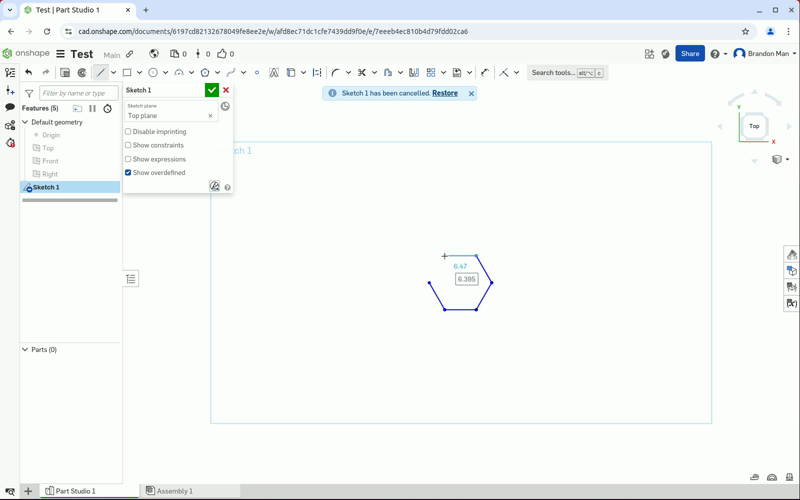
click(444, 255)
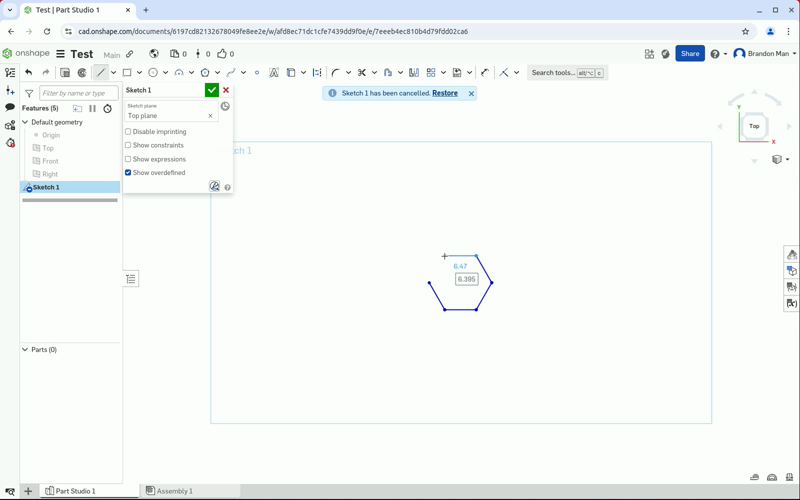
key_up(shift)
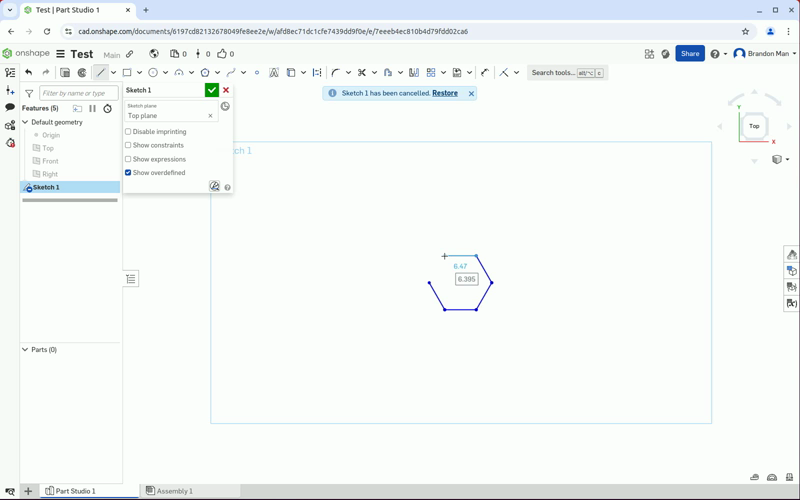
mouse_move(474, 255)
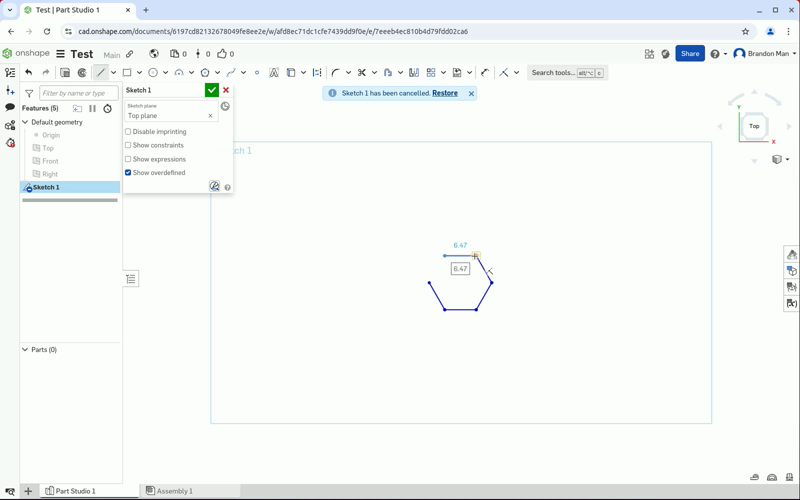
key_down(shift)
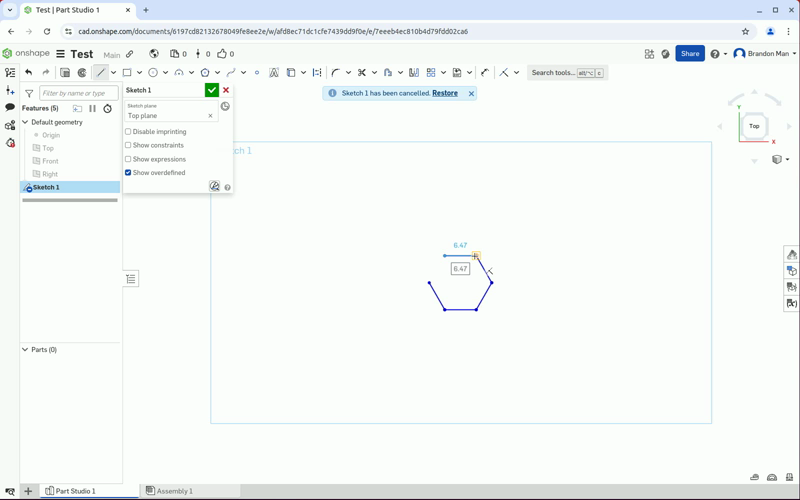
mouse_move(429, 282)
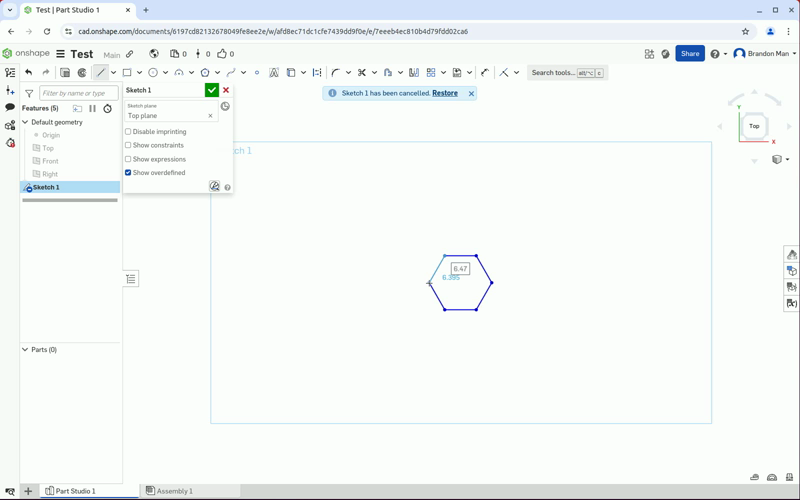
key_up(shift)
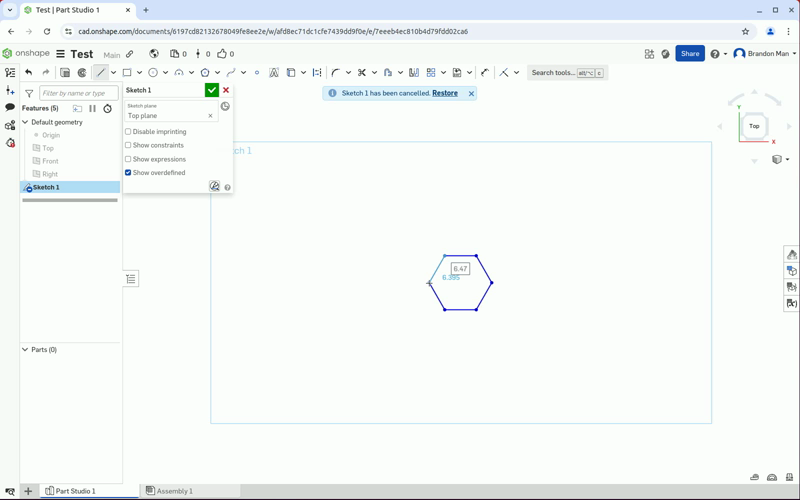
click(429, 282)
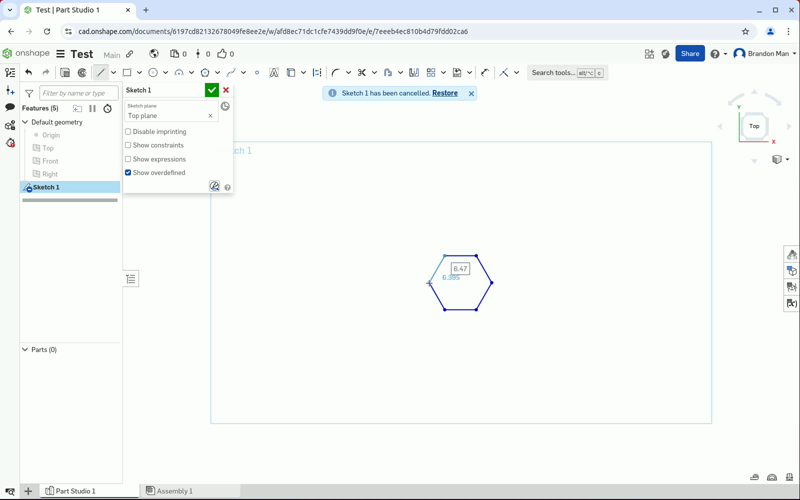
key(esc)
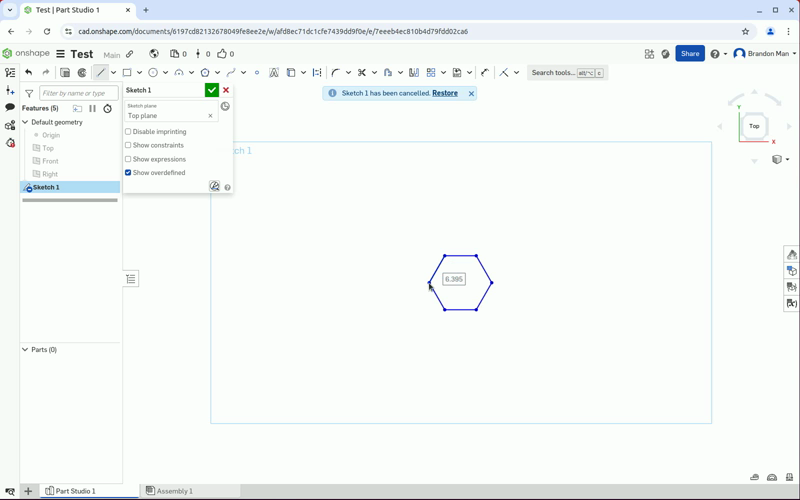
key(l)
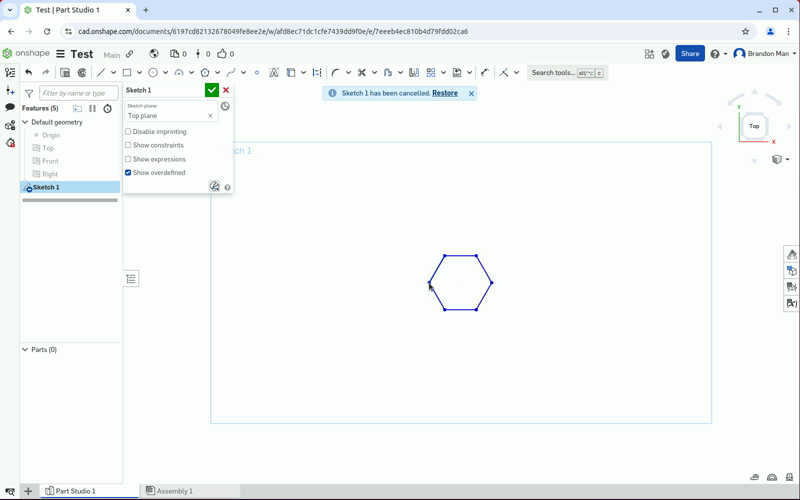
key_down(shift)
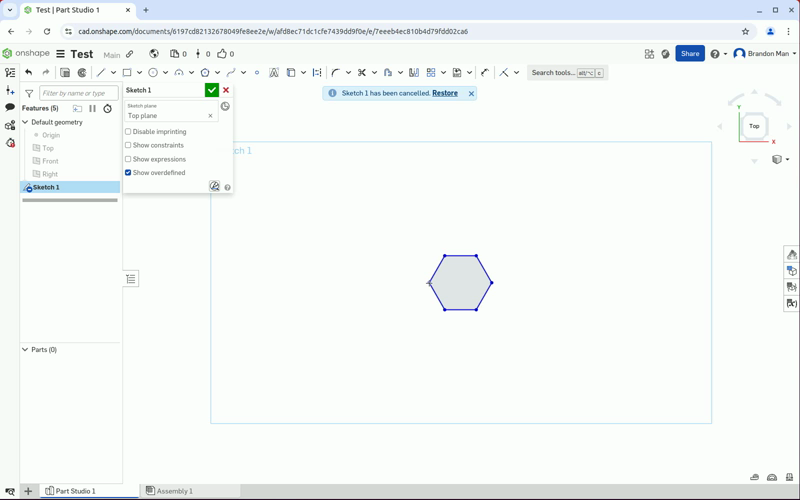
mouse_move(441, 282)
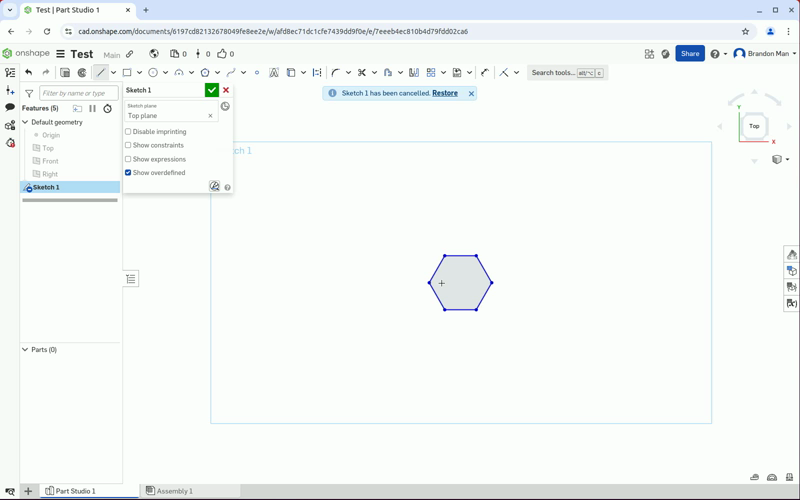
click(441, 282)
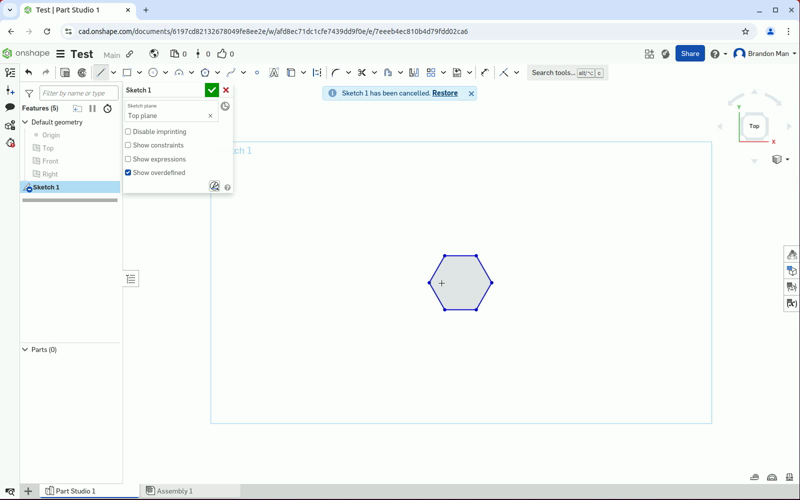
key_up(shift)
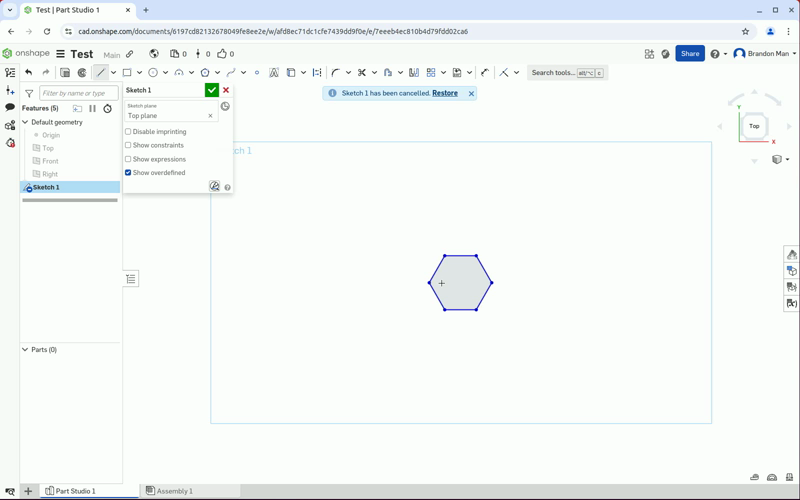
key_down(shift)
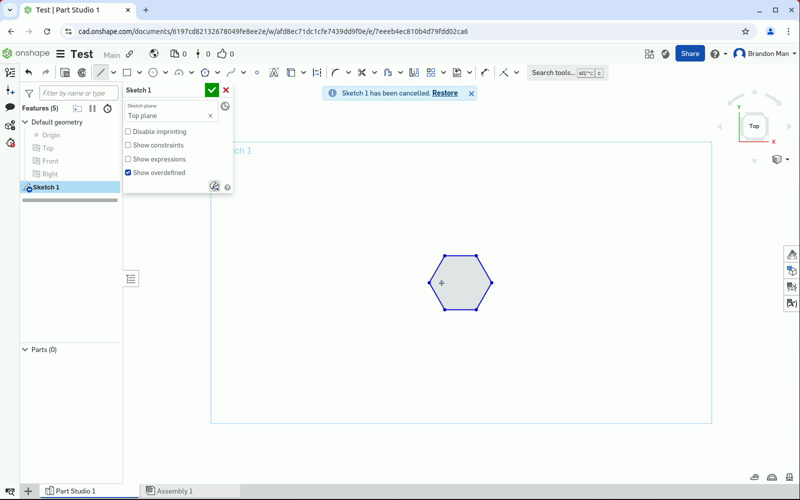
mouse_move(471, 282)
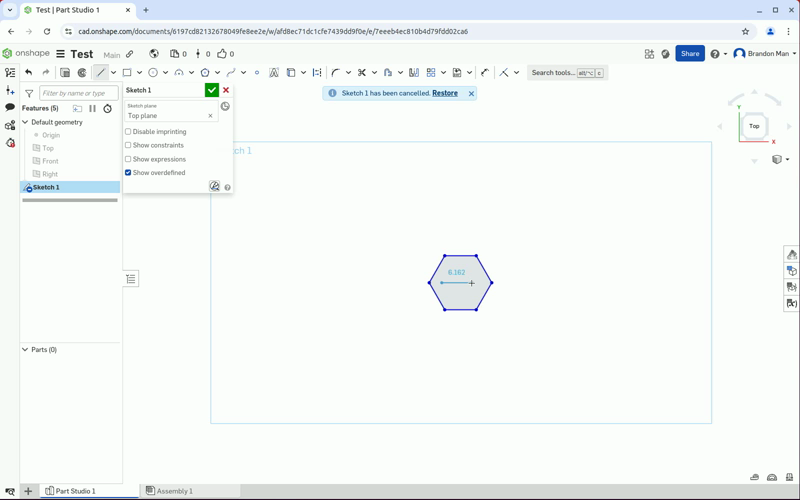
mouse_move(450, 298)
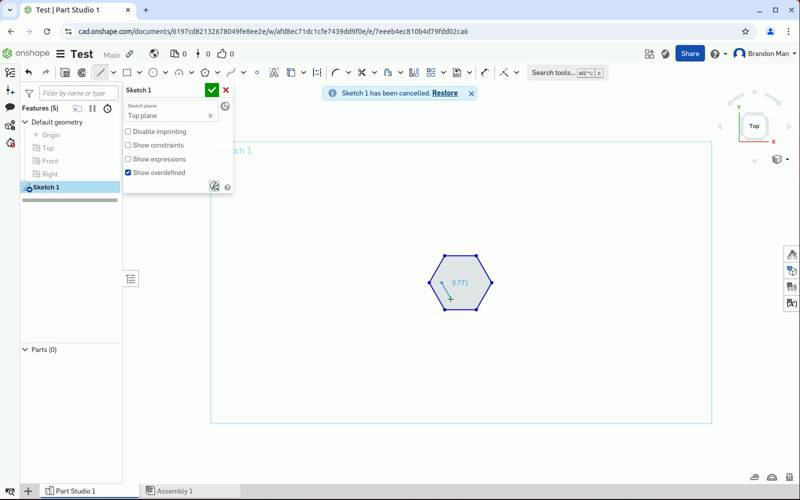
click(450, 298)
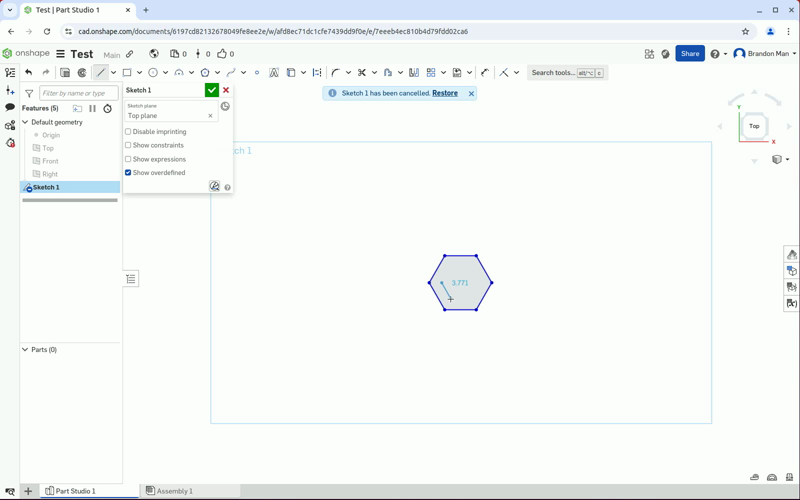
key_up(shift)
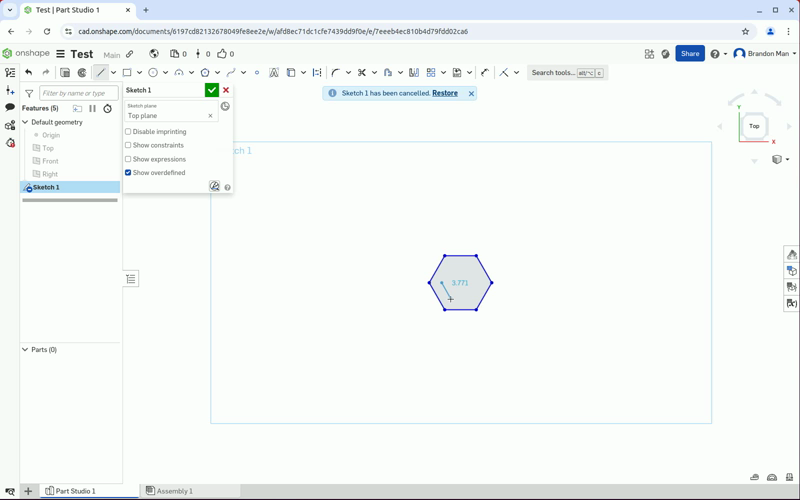
key_down(shift)
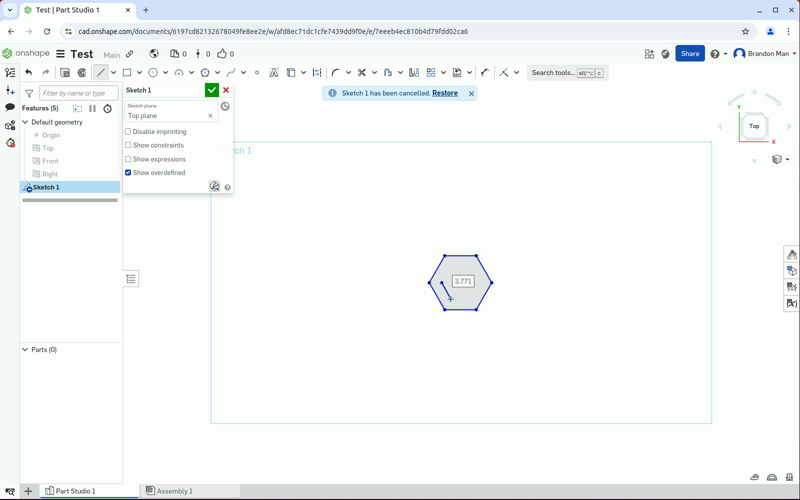
mouse_move(480, 298)
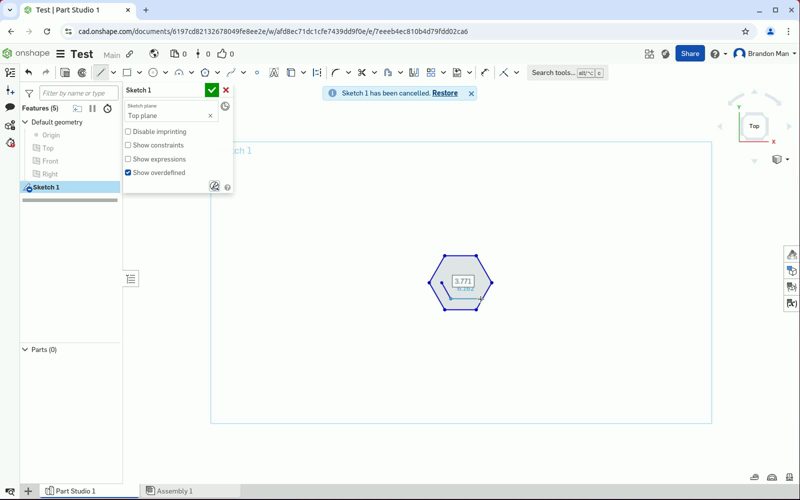
mouse_move(470, 298)
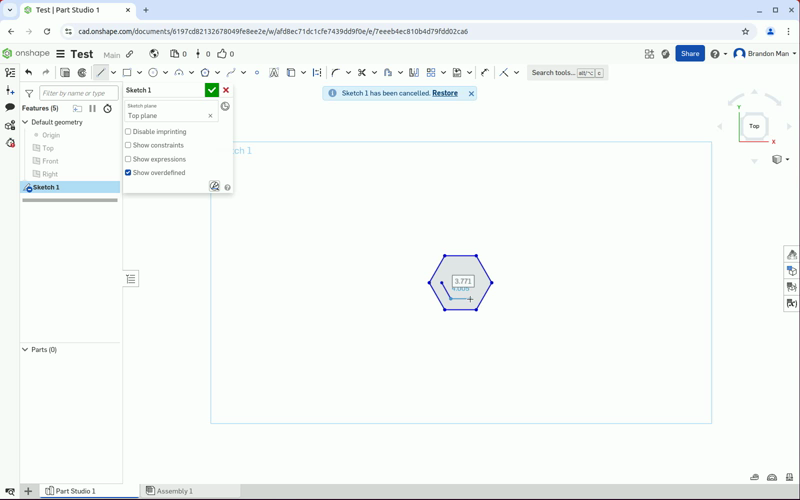
click(470, 298)
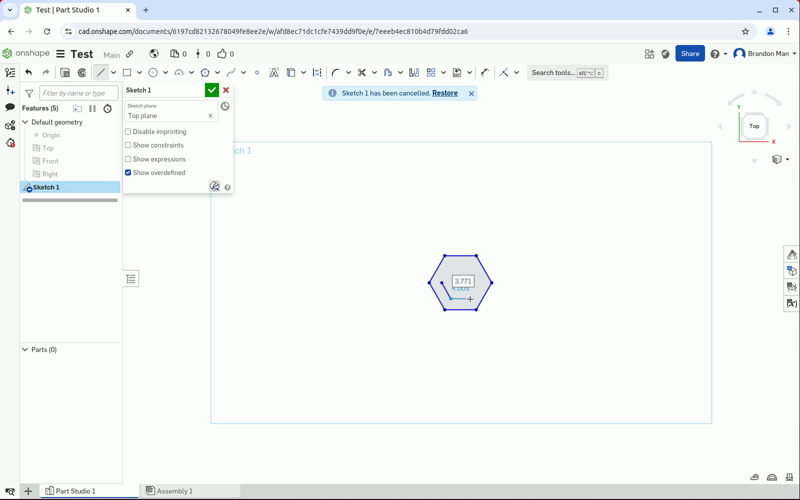
key_up(shift)
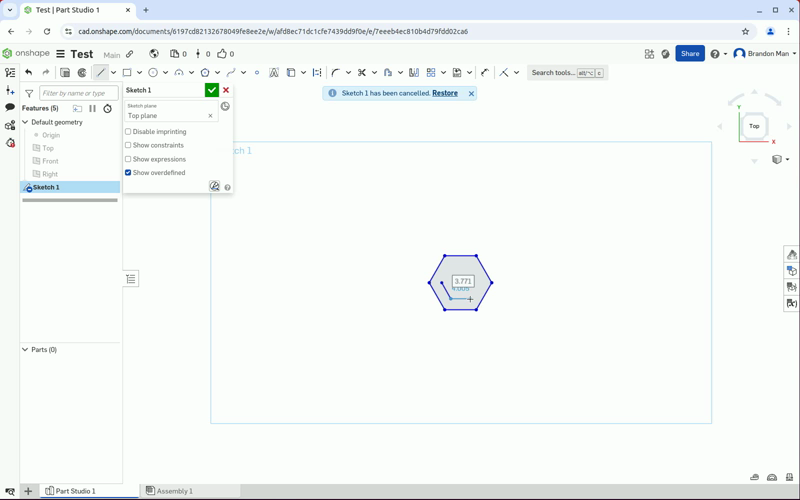
key_down(shift)
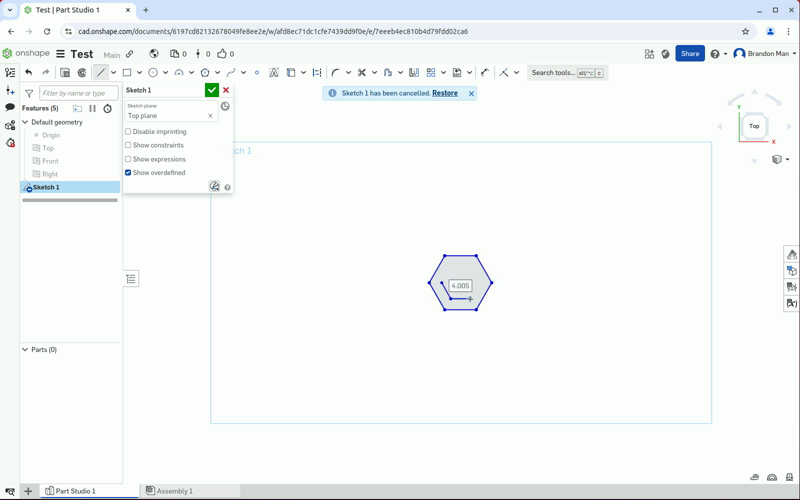
mouse_move(500, 298)
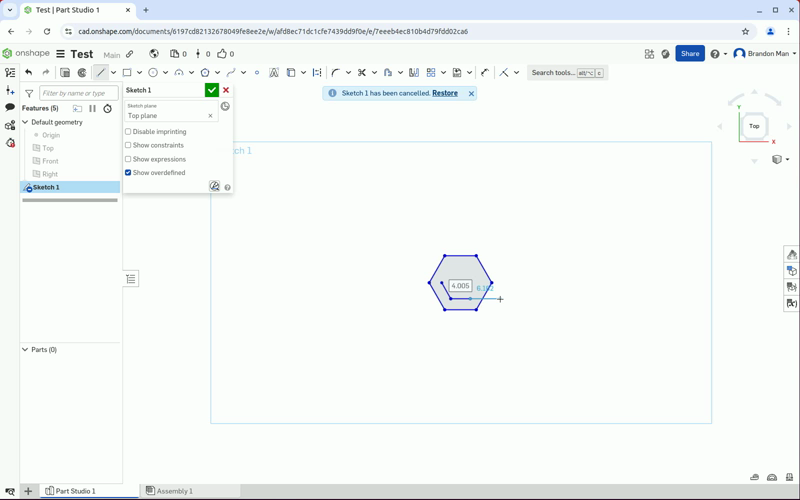
mouse_move(479, 282)
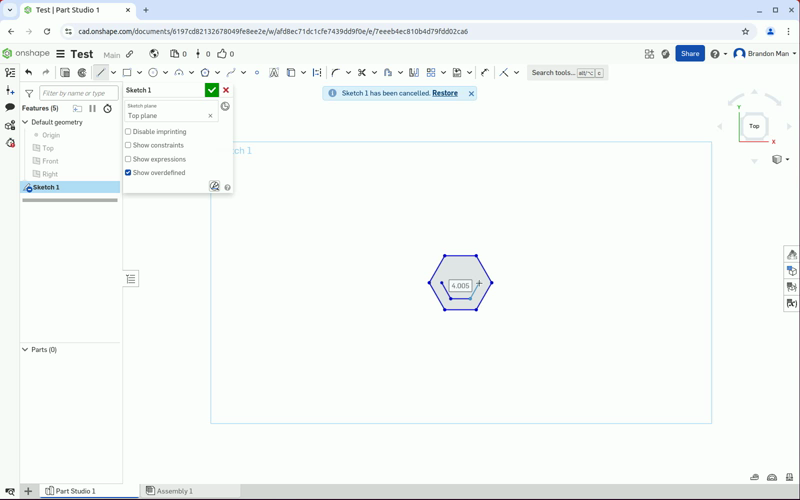
click(479, 282)
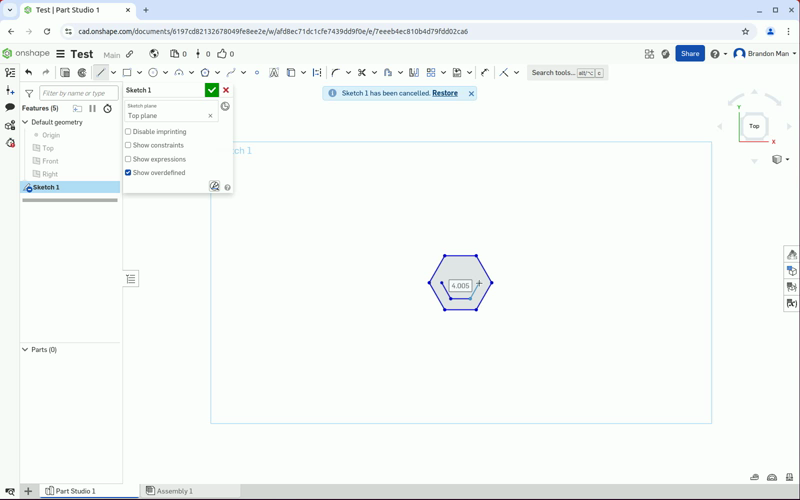
key_up(shift)
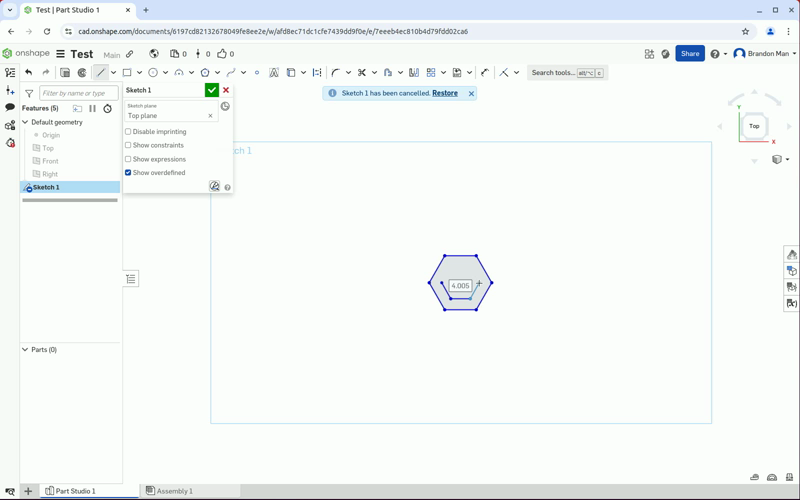
key_down(shift)
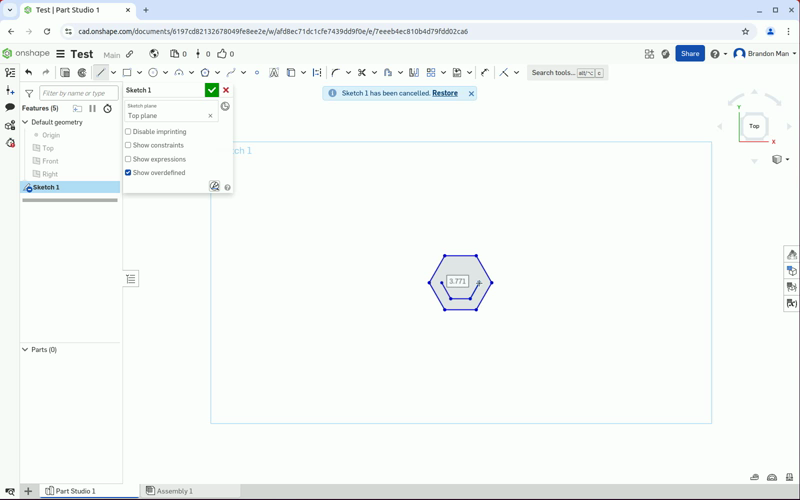
mouse_move(509, 282)
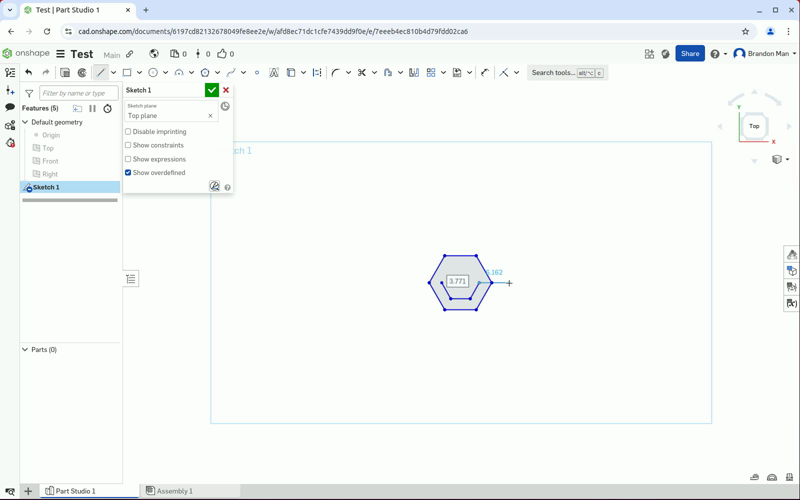
mouse_move(470, 267)
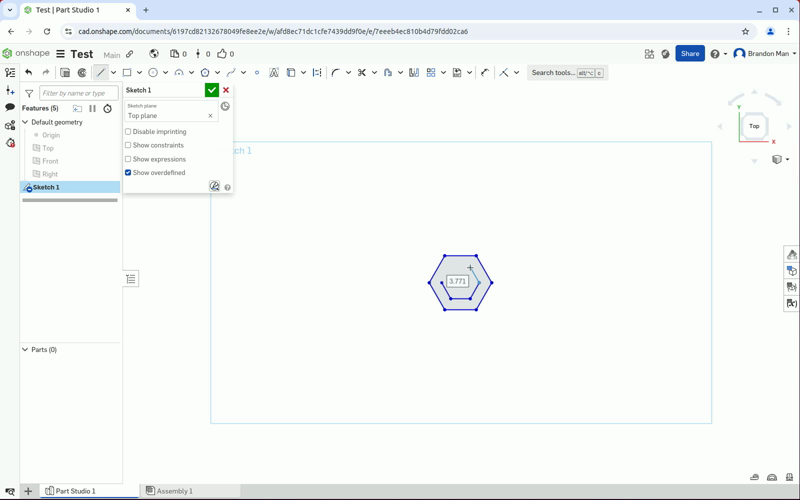
click(470, 267)
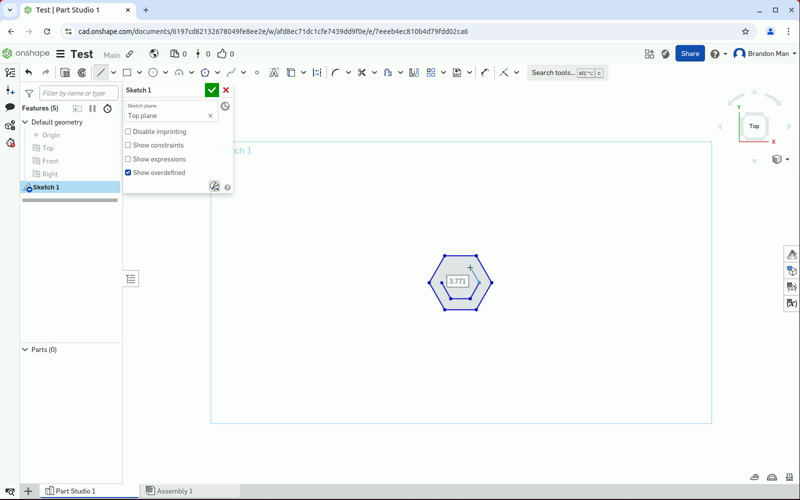
key_up(shift)
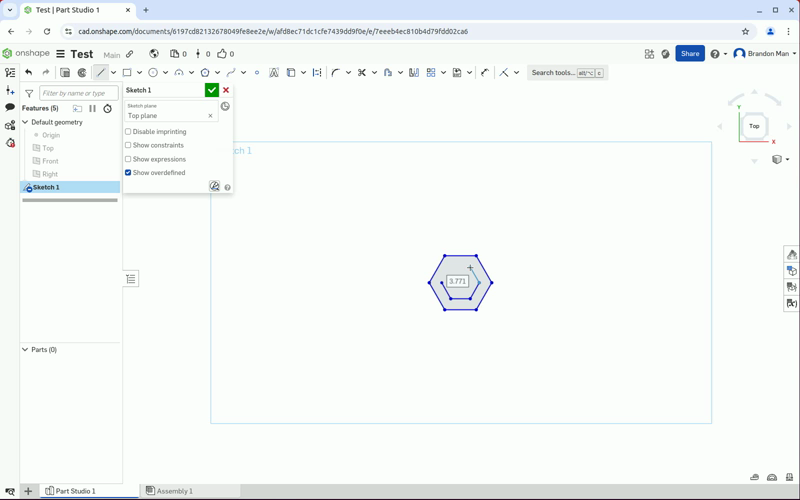
key_down(shift)
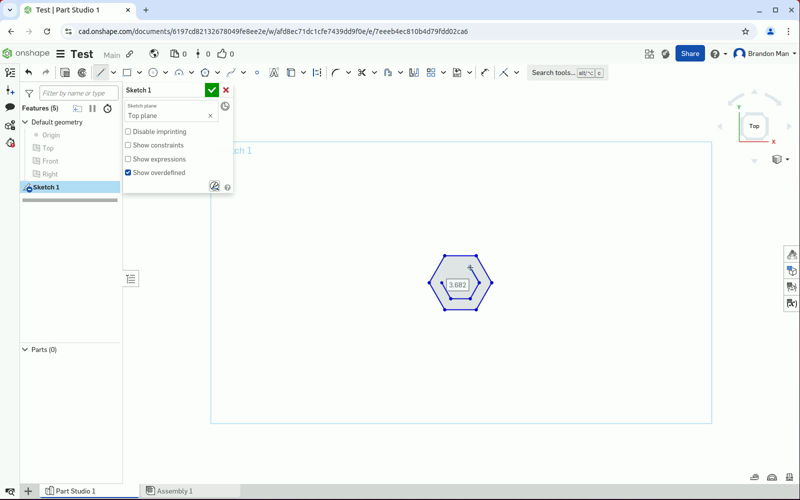
mouse_move(500, 267)
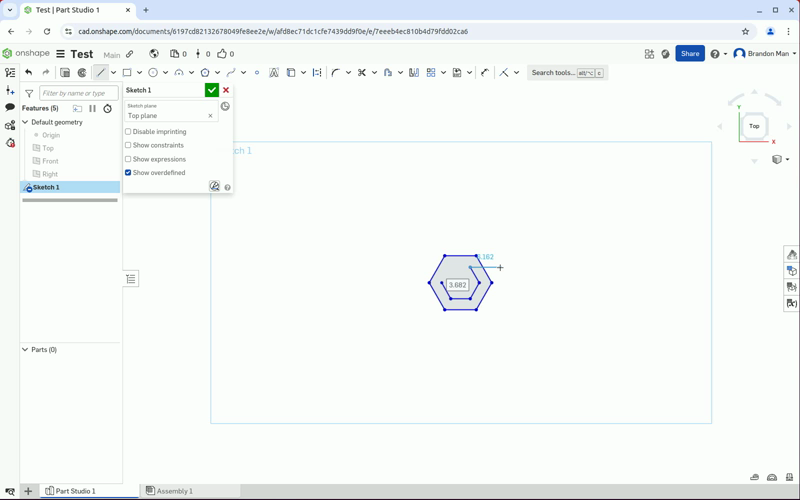
mouse_move(450, 267)
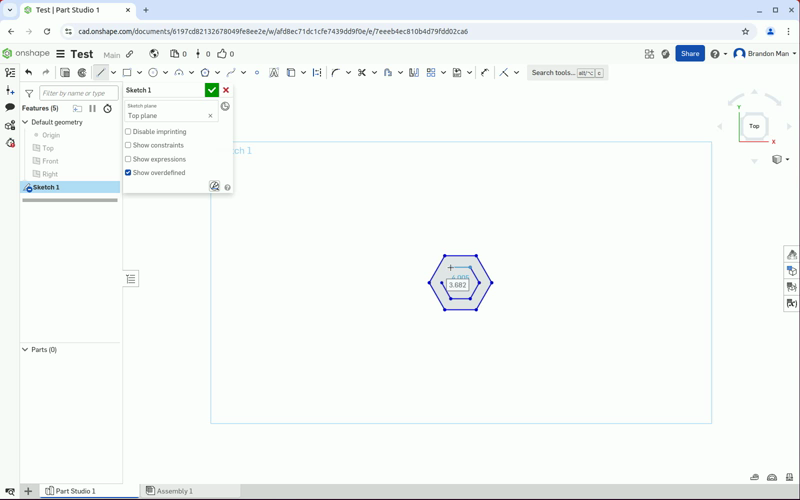
click(450, 267)
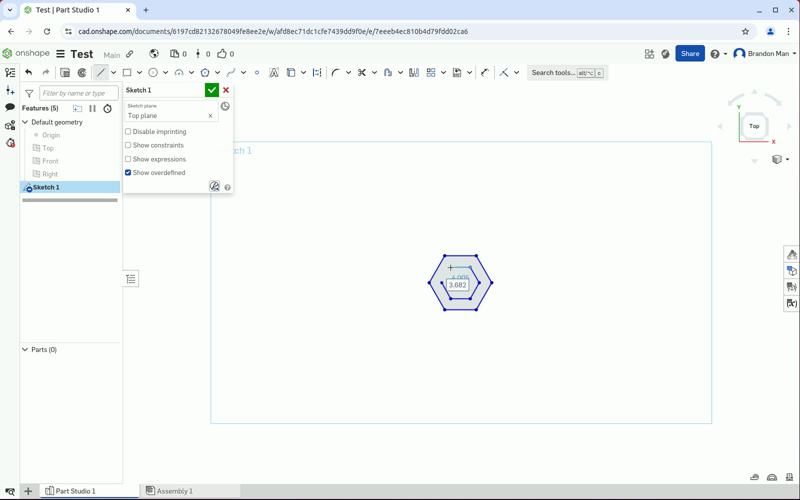
key_up(shift)
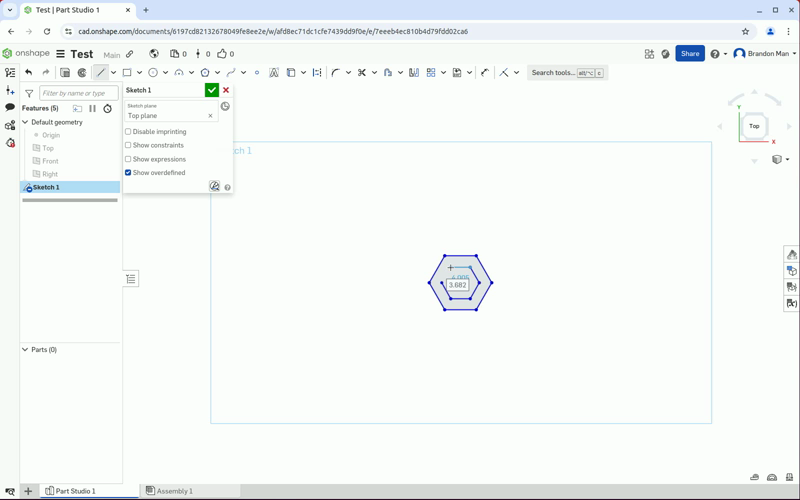
mouse_move(480, 267)
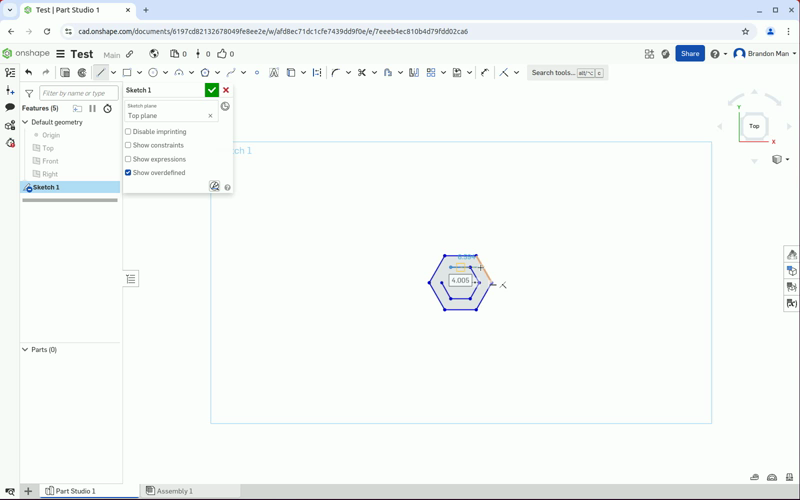
key_down(shift)
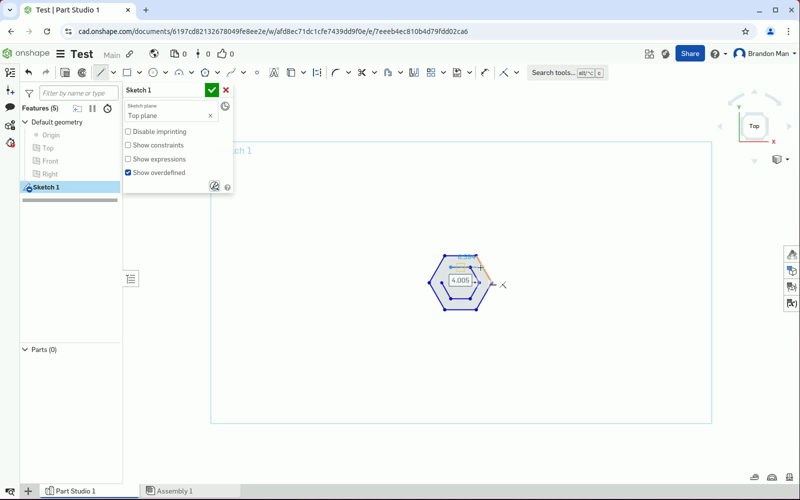
mouse_move(441, 282)
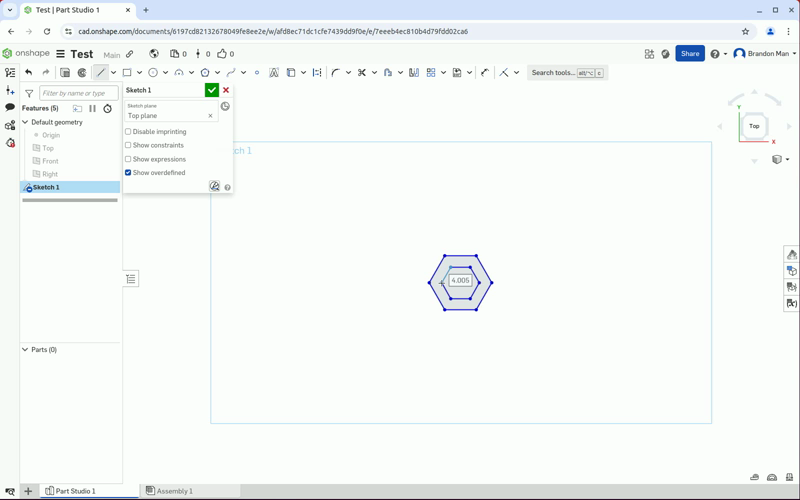
key_up(shift)
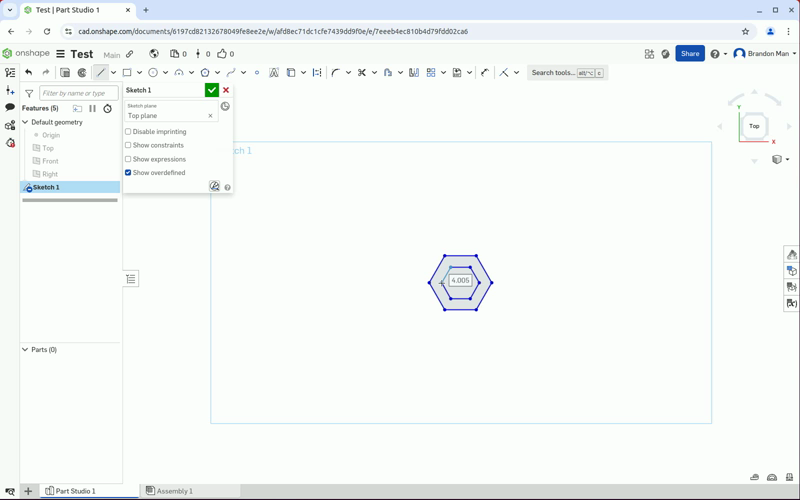
click(441, 282)
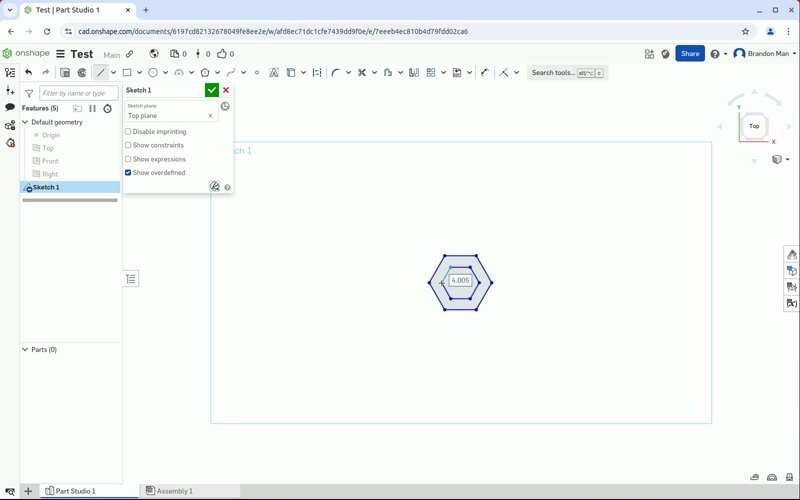
key(esc)
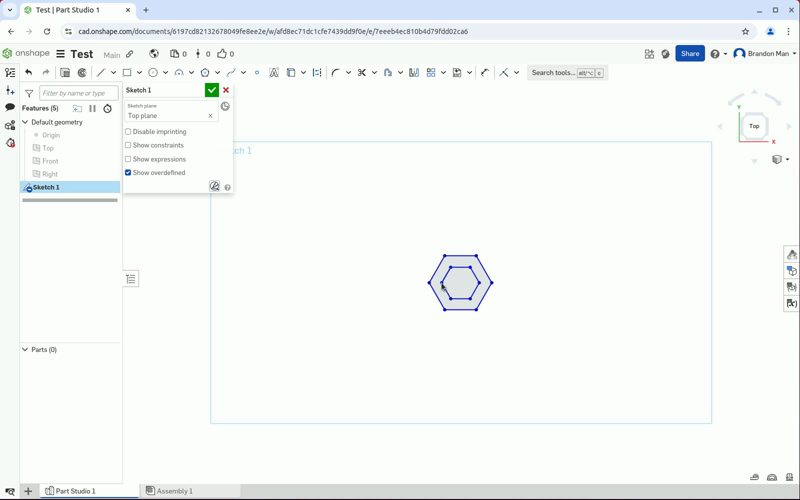
mouse_move(457, 307)
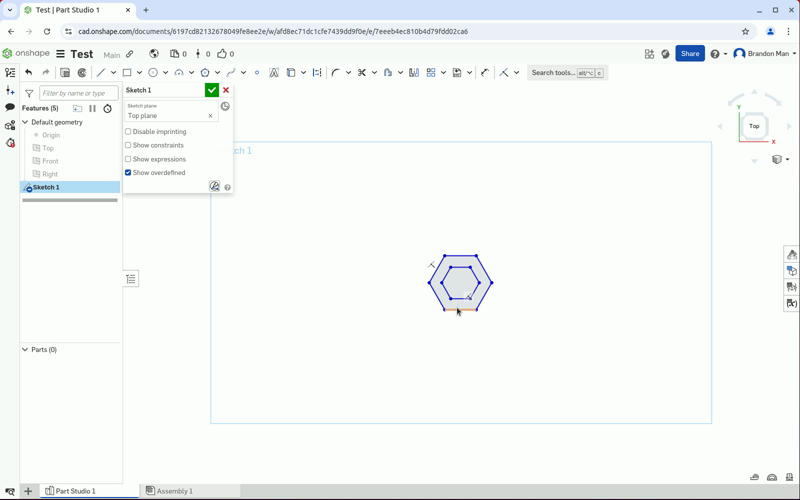
scroll(6)
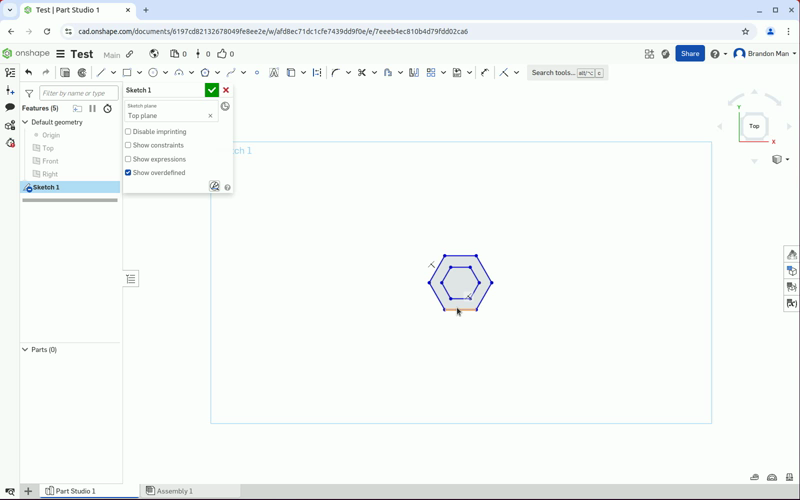
scroll(6)
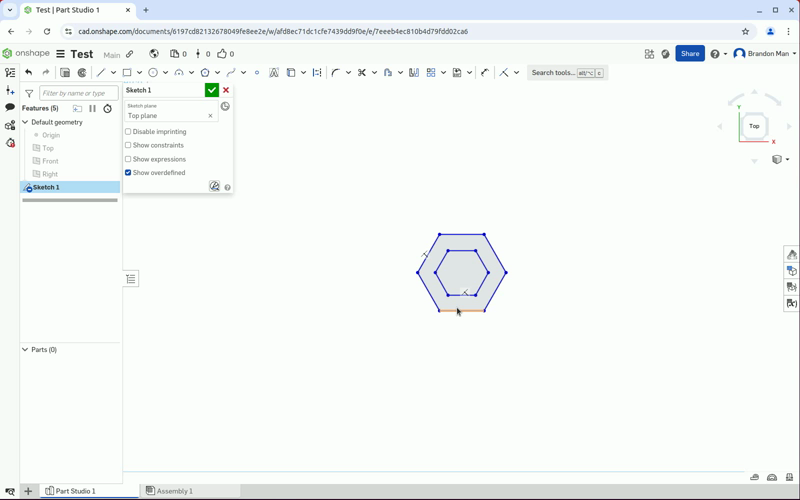
scroll(6)
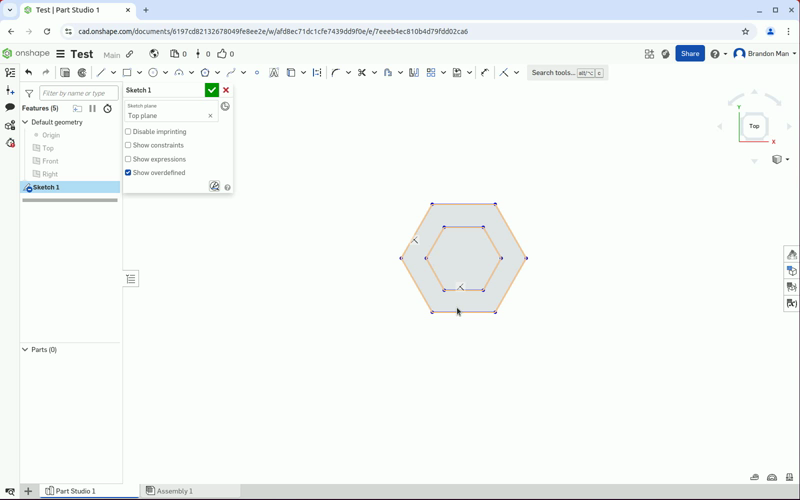
scroll(6)
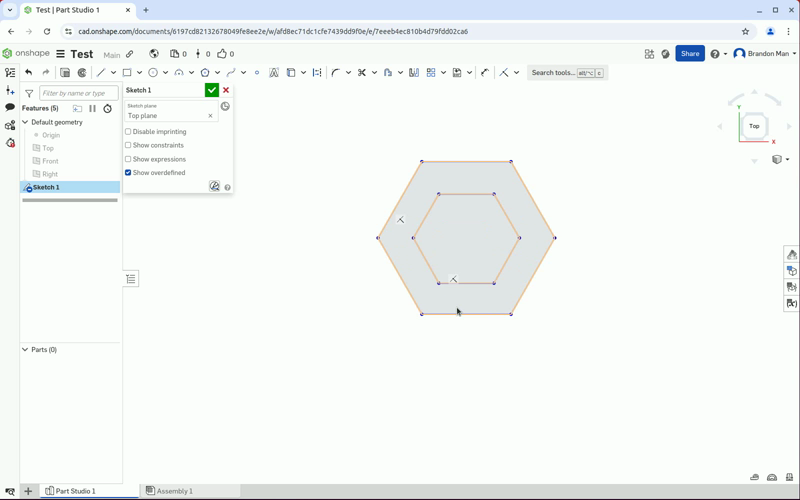
scroll(6)
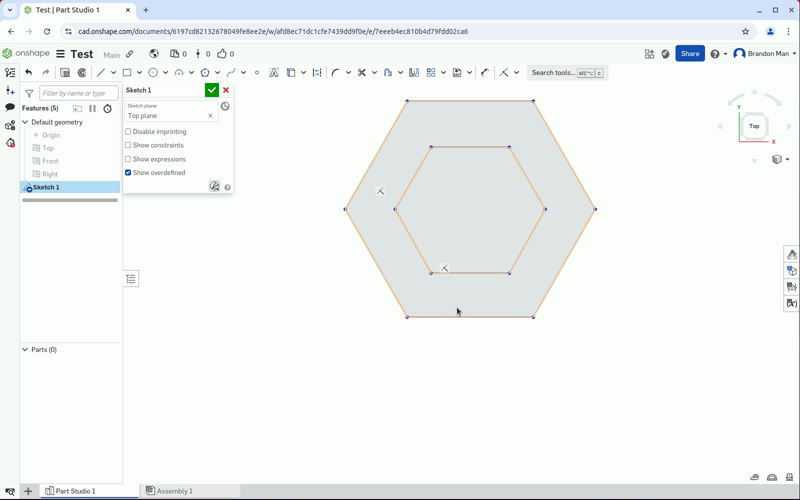
scroll(6)
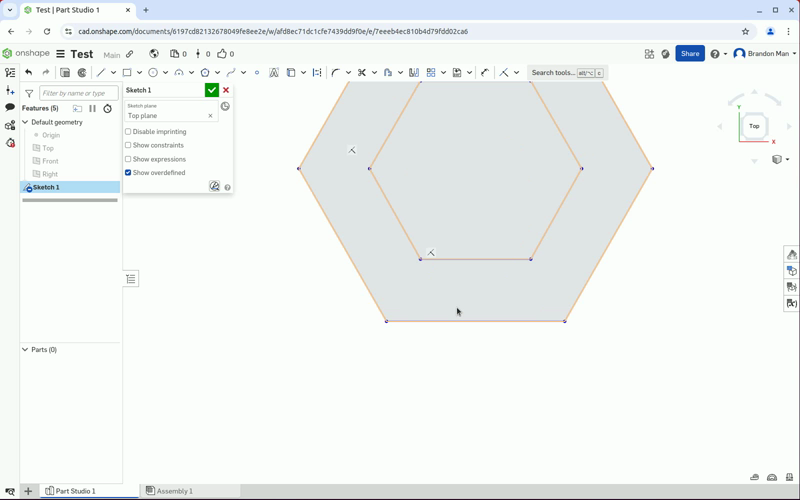
scroll(6)
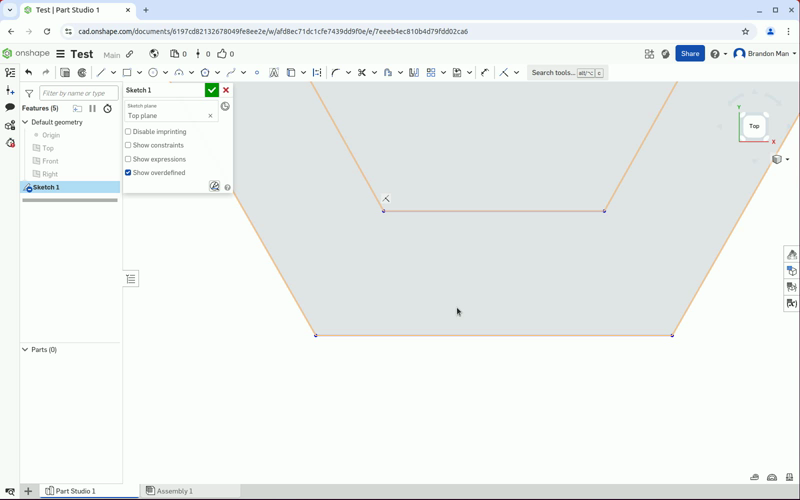
click(457, 307)
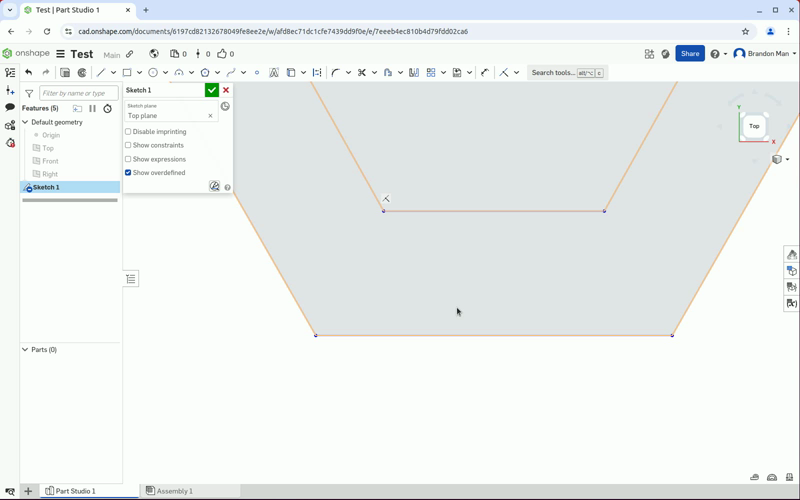
scroll(-6)
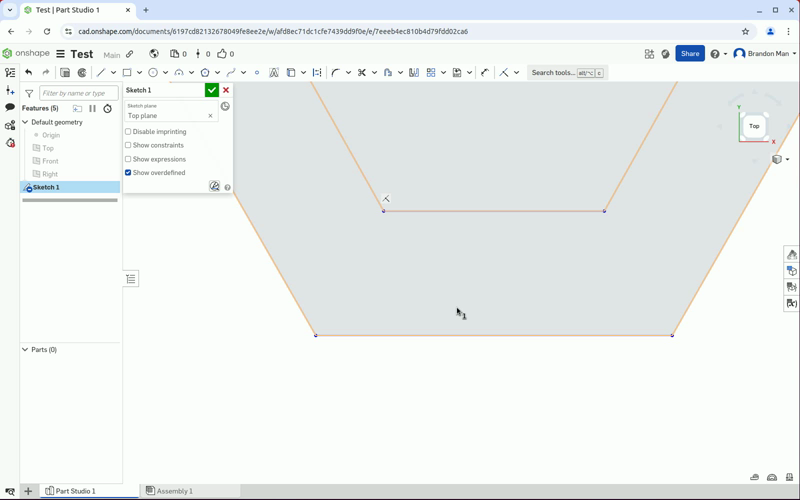
scroll(-6)
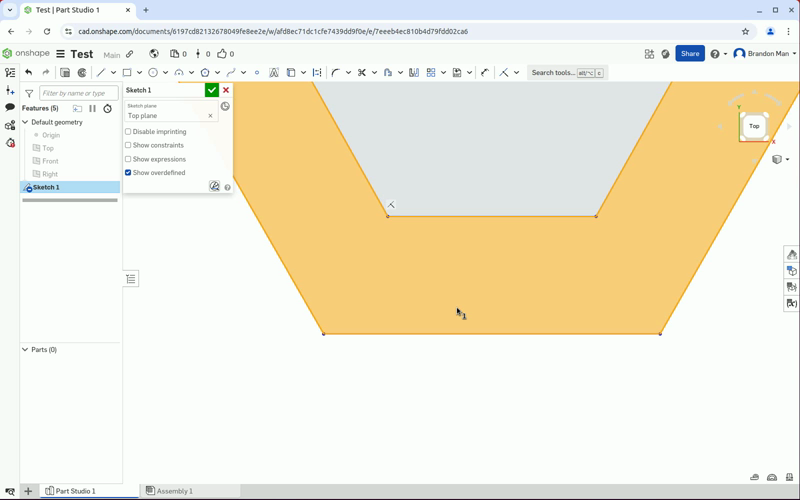
scroll(-6)
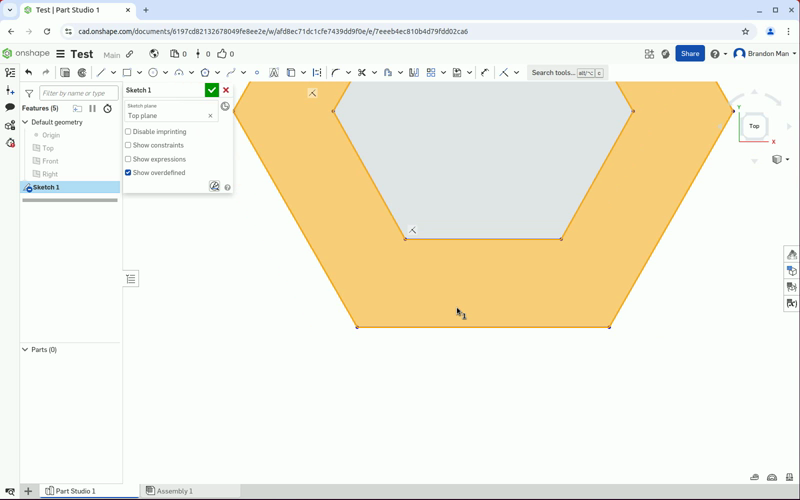
scroll(-6)
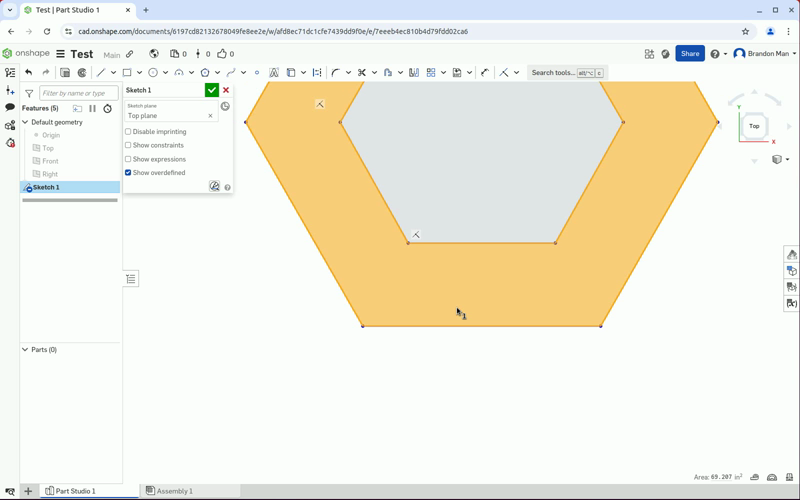
scroll(-6)
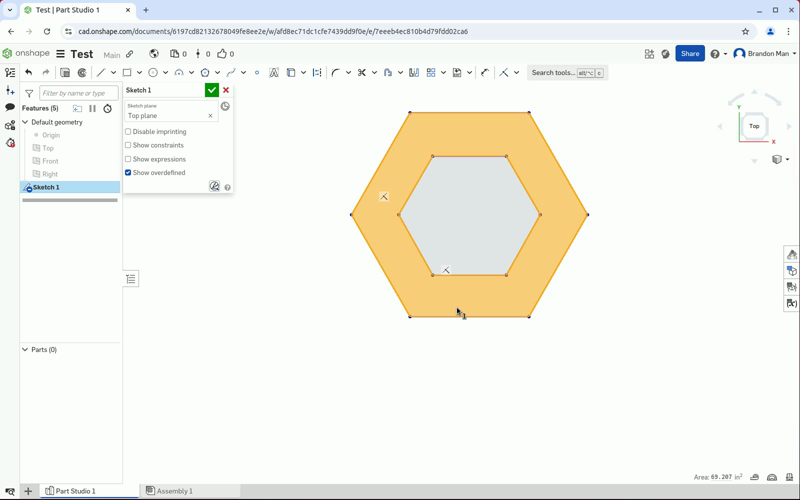
scroll(-6)
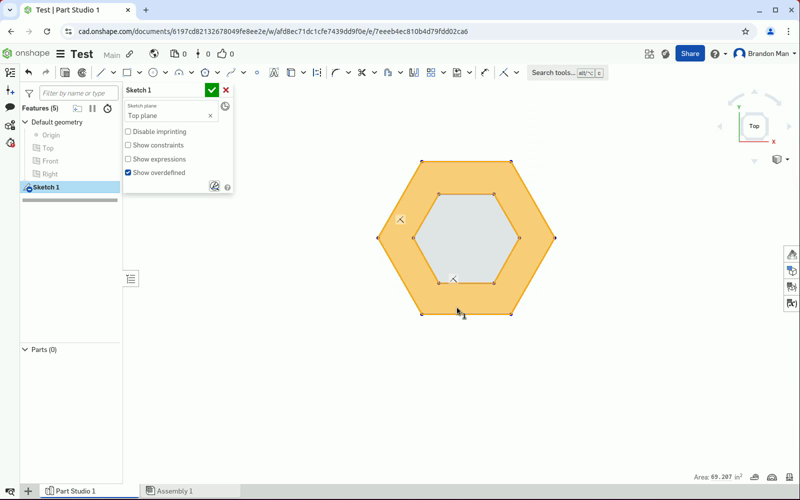
scroll(-6)
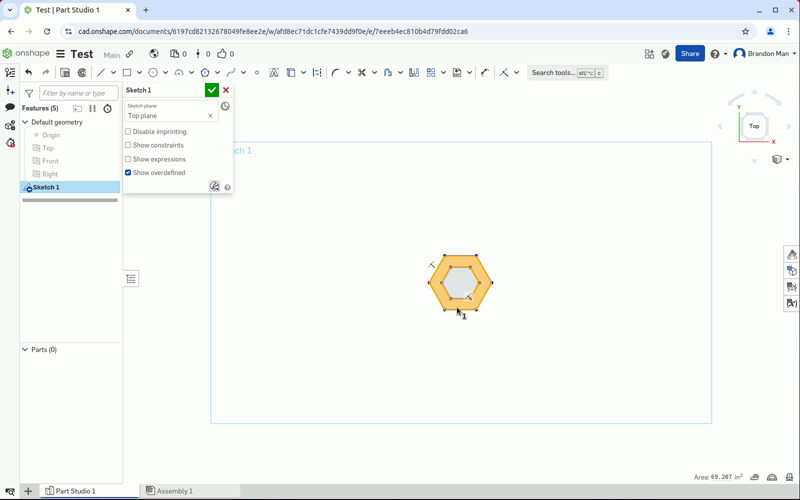
mouse_move(73, 352)
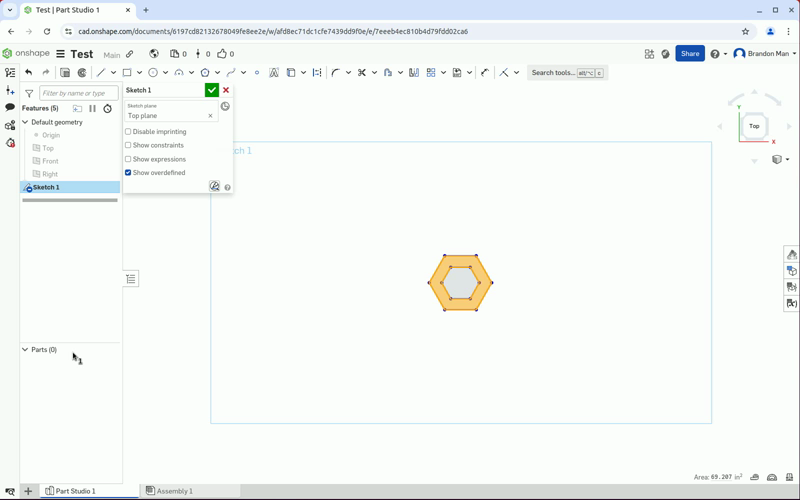
key(shift+y)
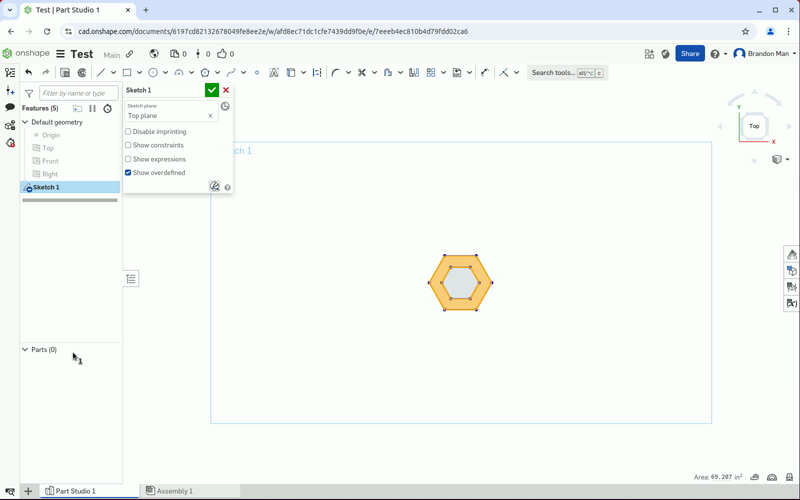
key(shift+e)
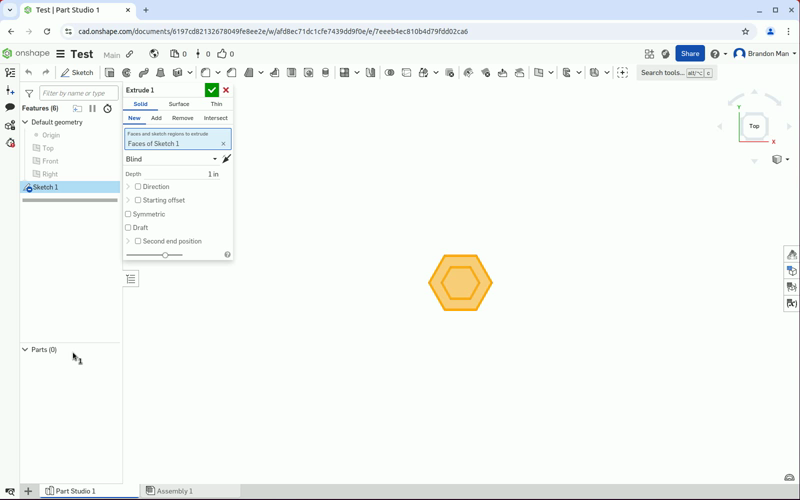
mouse_move(143, 106)
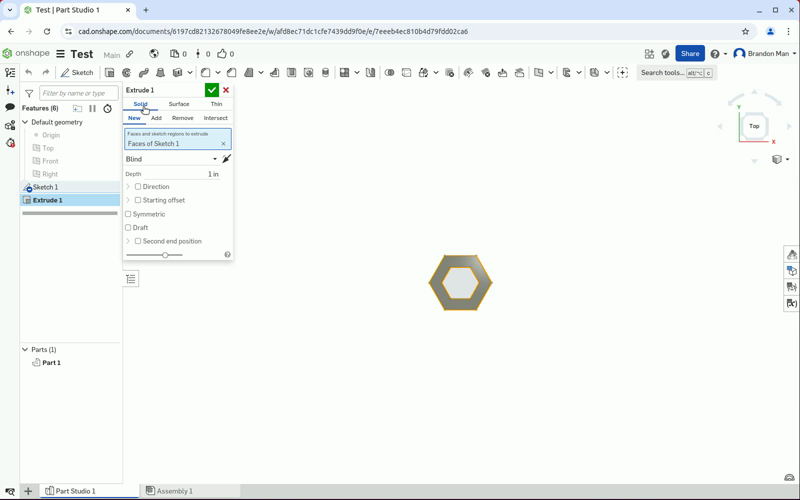
click(143, 106)
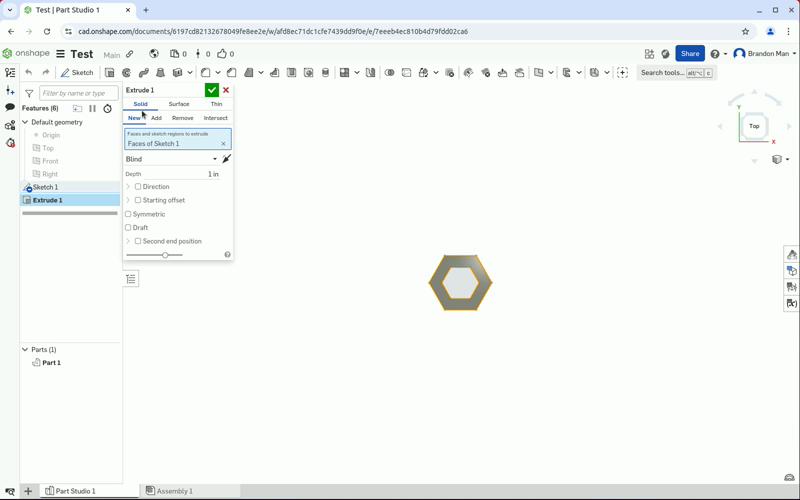
mouse_move(137, 120)
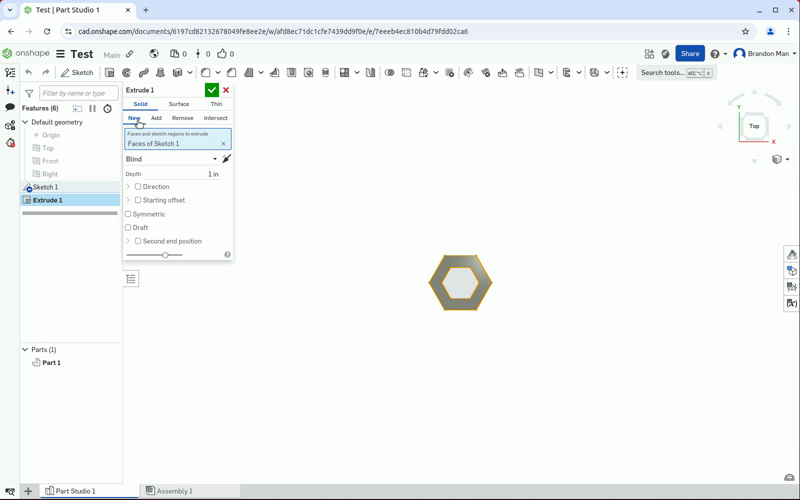
click(137, 120)
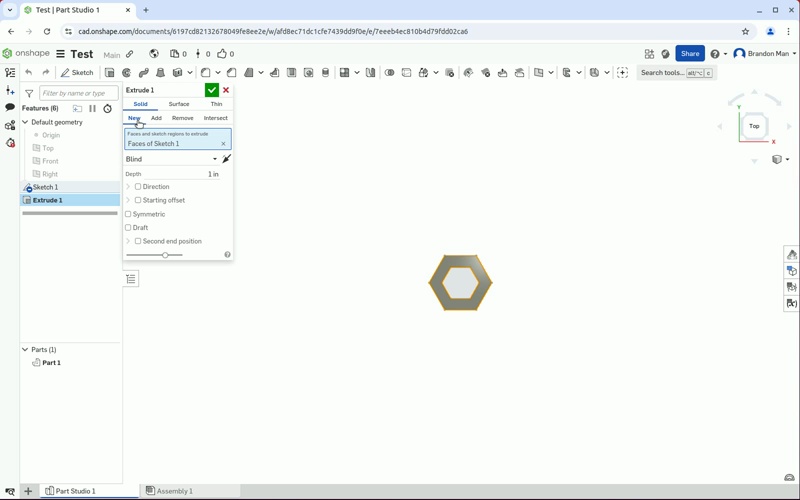
key(tab, 4)
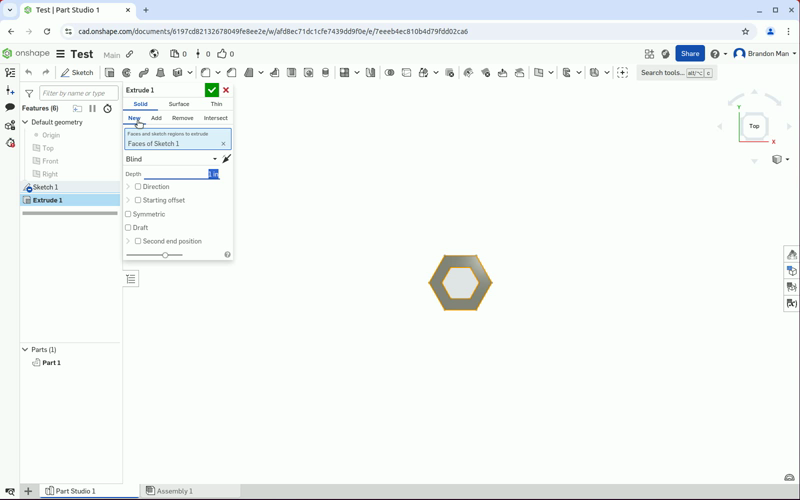
text(23.108)
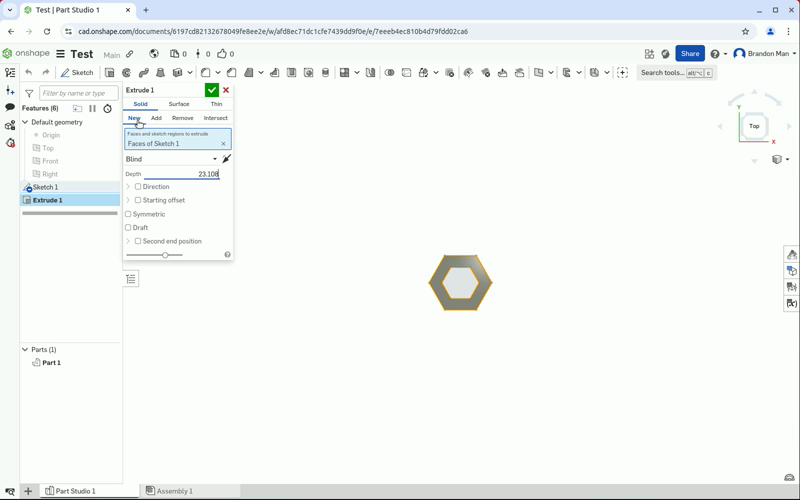
key(enter)
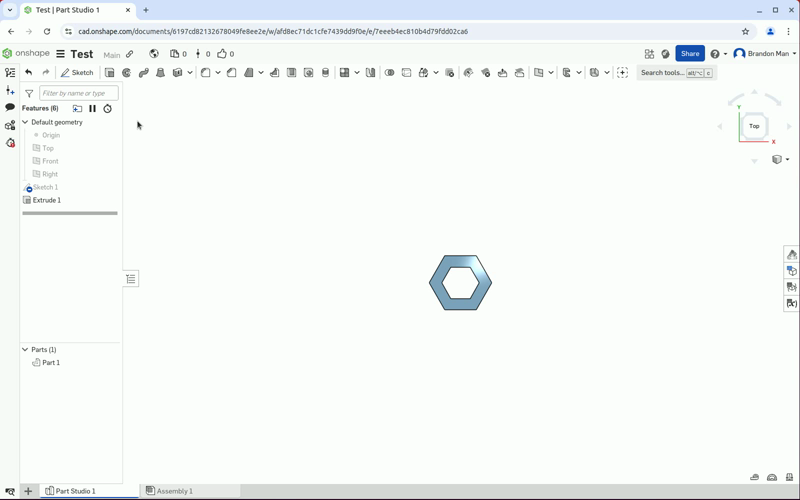
key(shift+h)
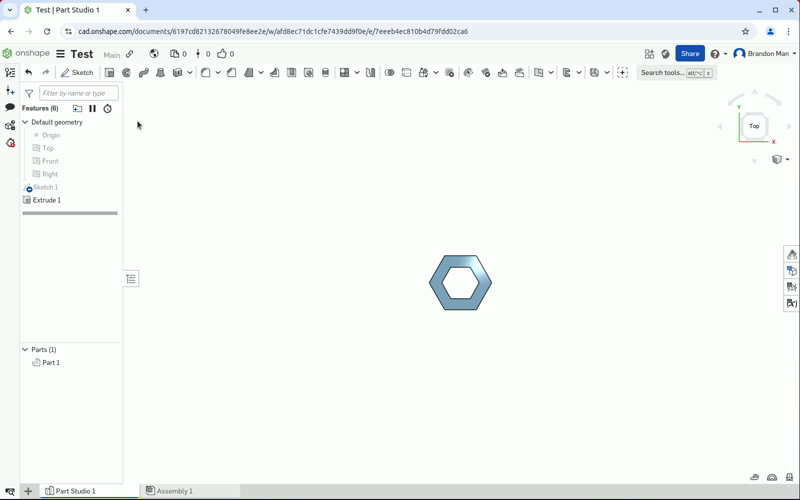
key(shift+h)
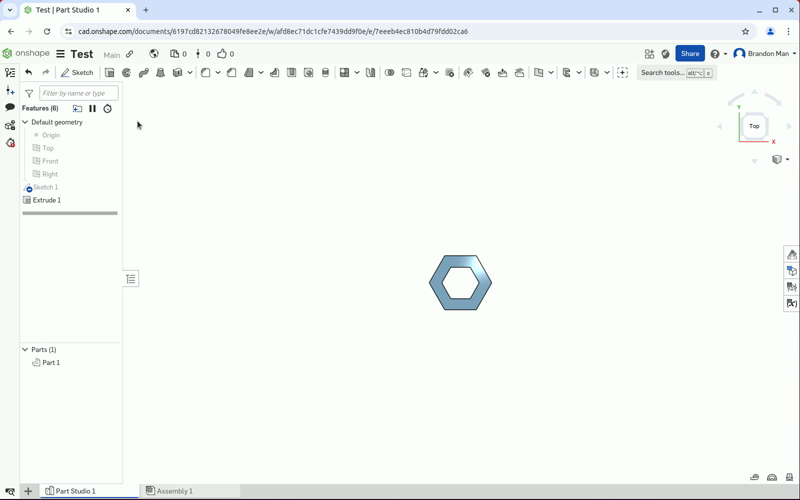
mouse_move(73, 189)
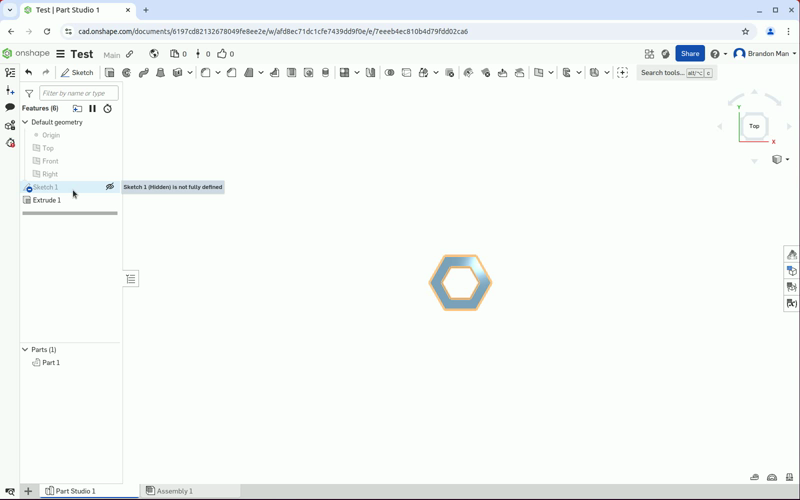
click(73, 189)
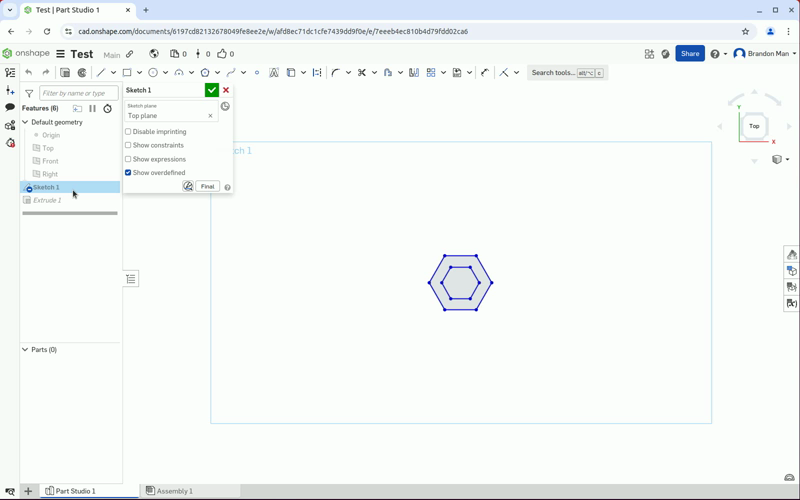
mouse_move(229, 92)
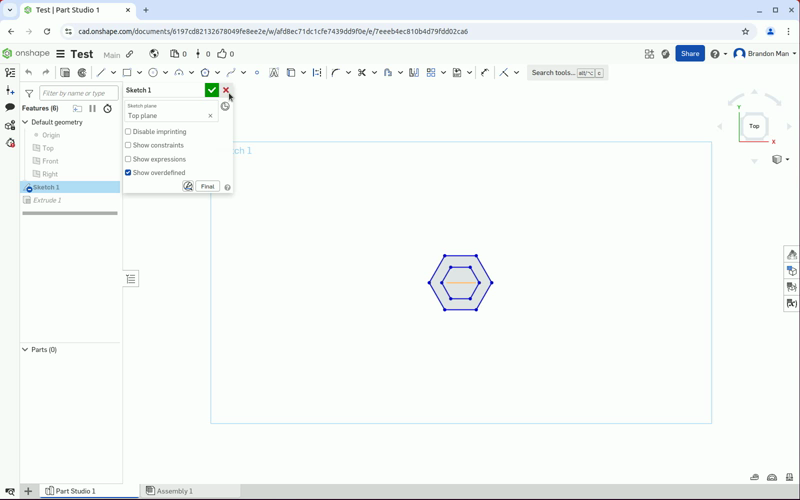
click(229, 92)
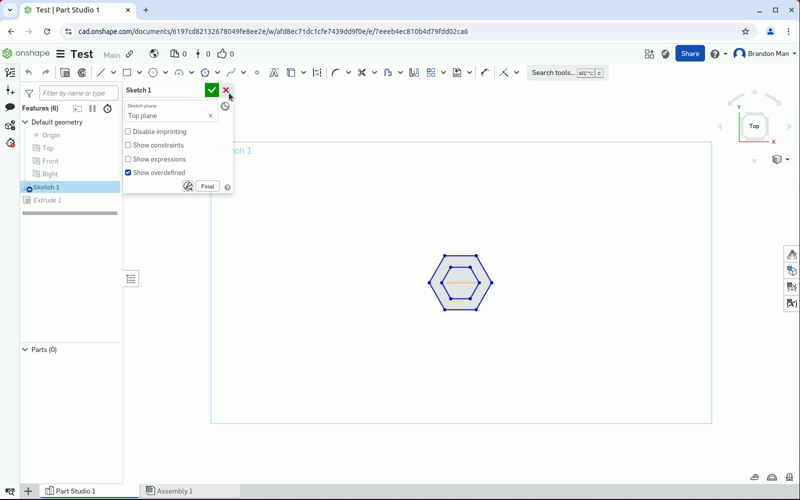
key(shift+s)
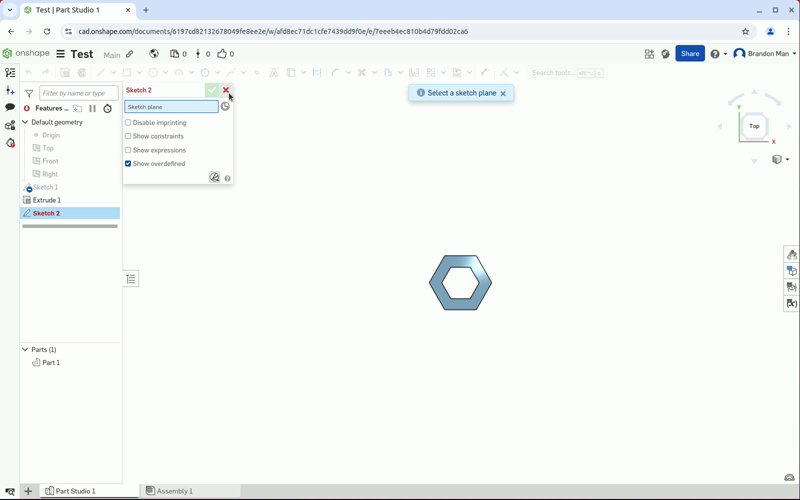
mouse_move(73, 150)
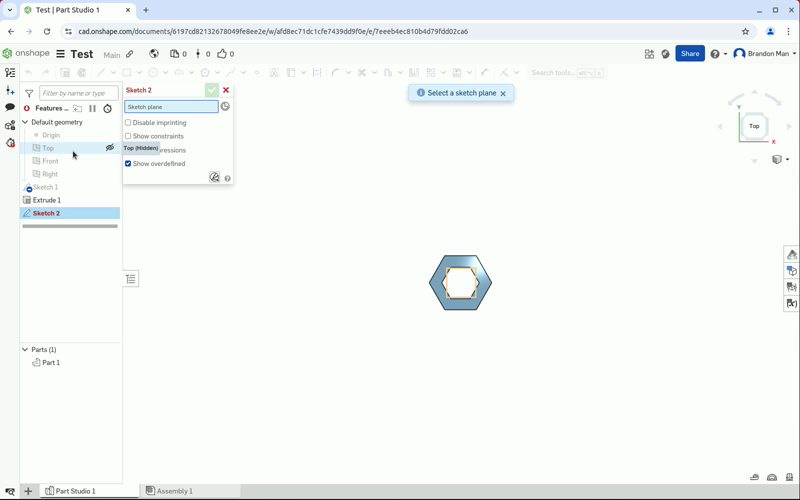
click(73, 150)
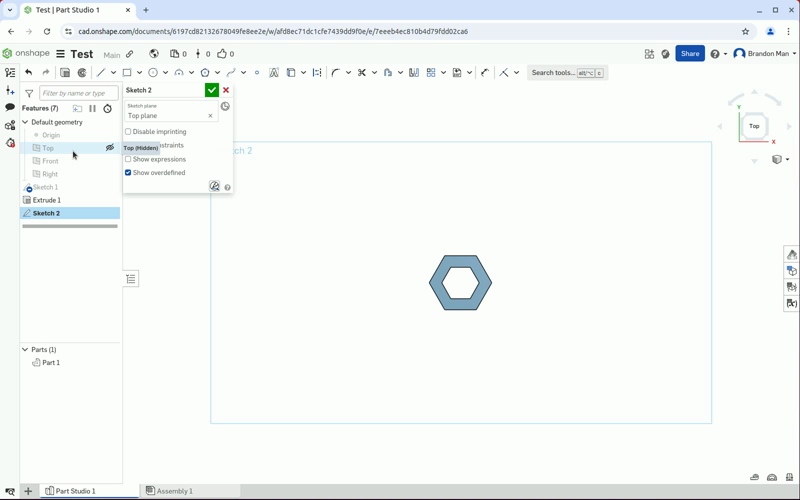
mouse_move(73, 352)
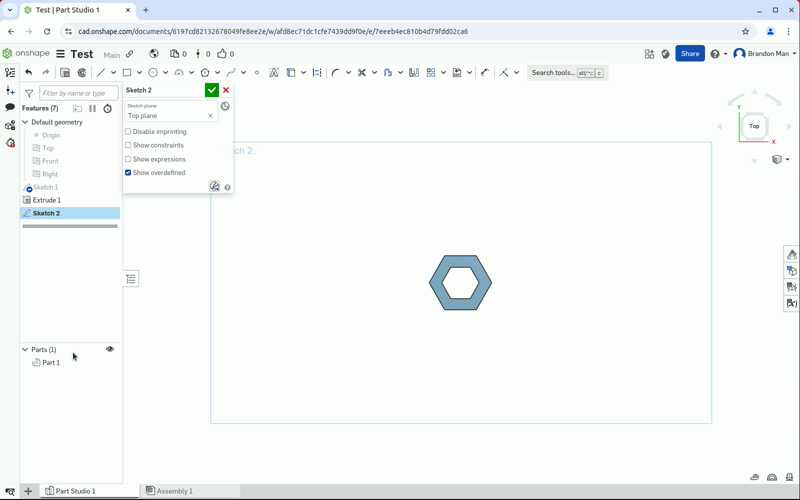
key(y)
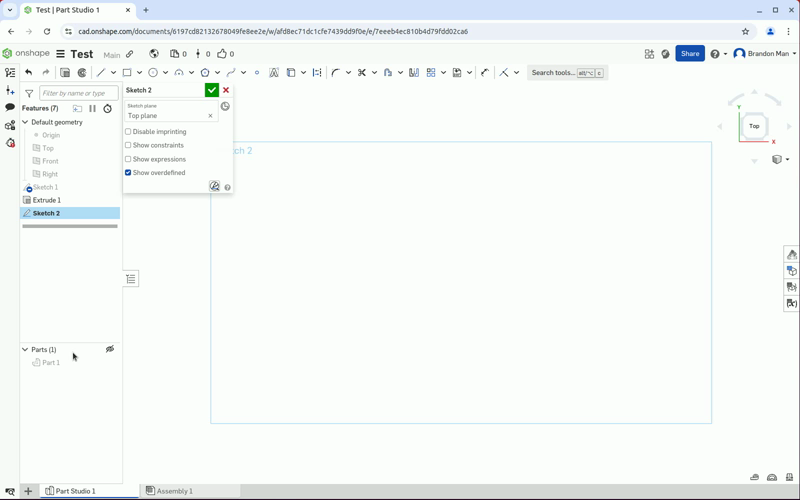
key(l)
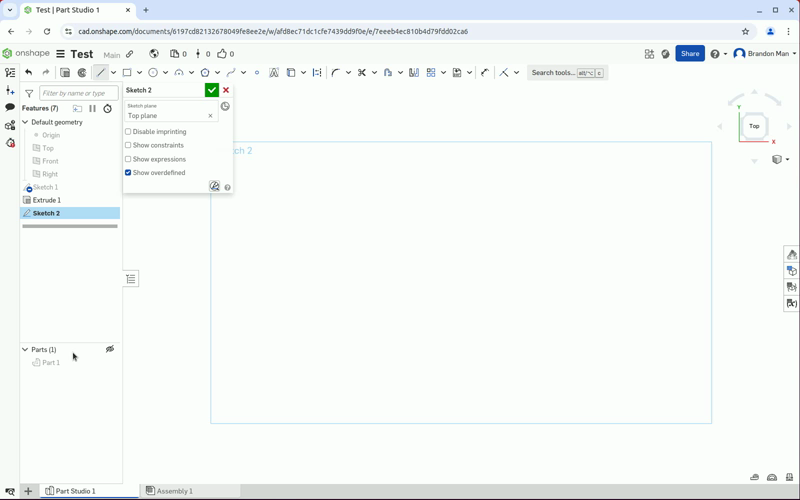
key_down(shift)
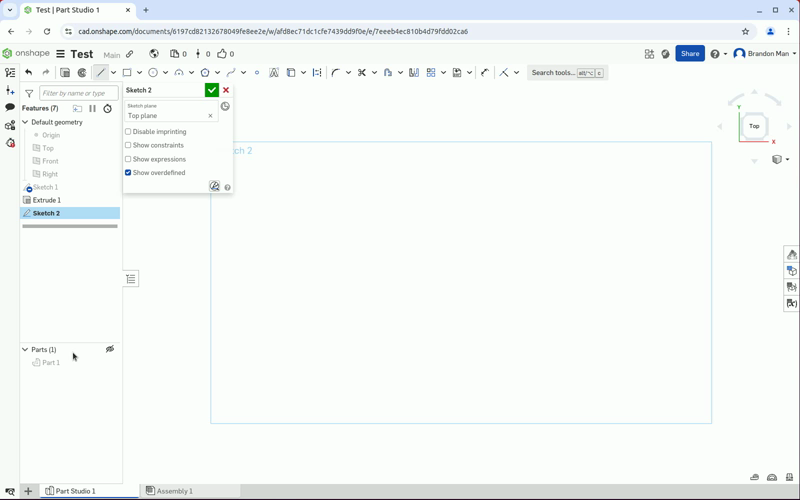
mouse_move(441, 282)
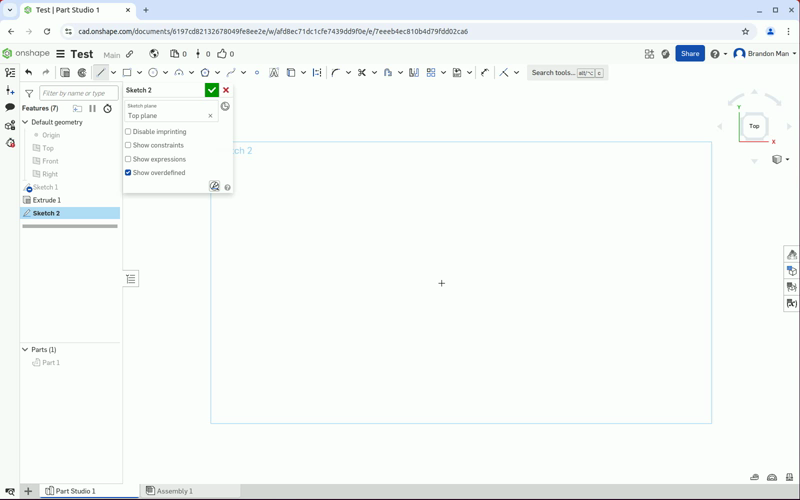
click(441, 282)
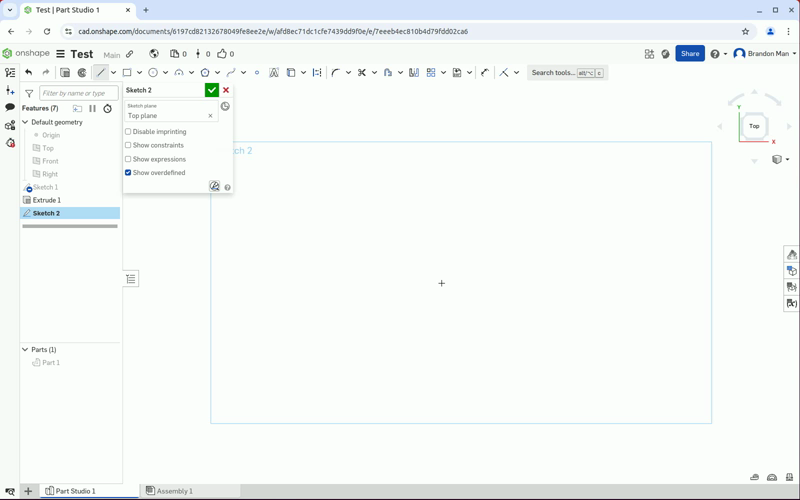
key_up(shift)
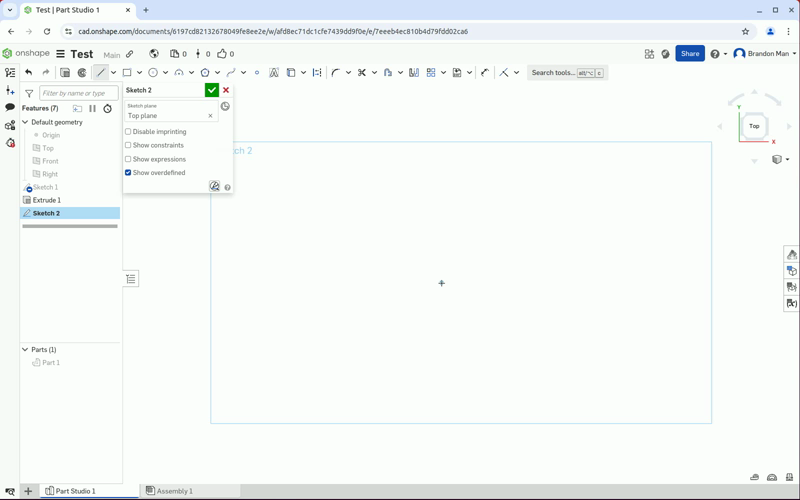
key_down(shift)
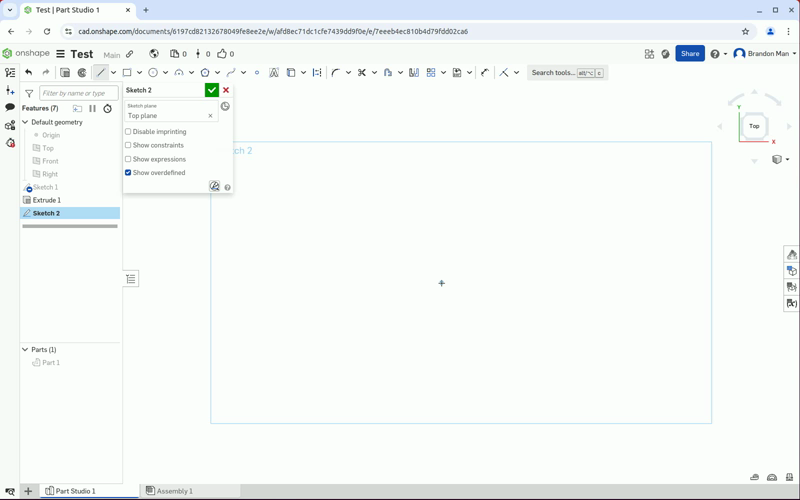
mouse_move(471, 282)
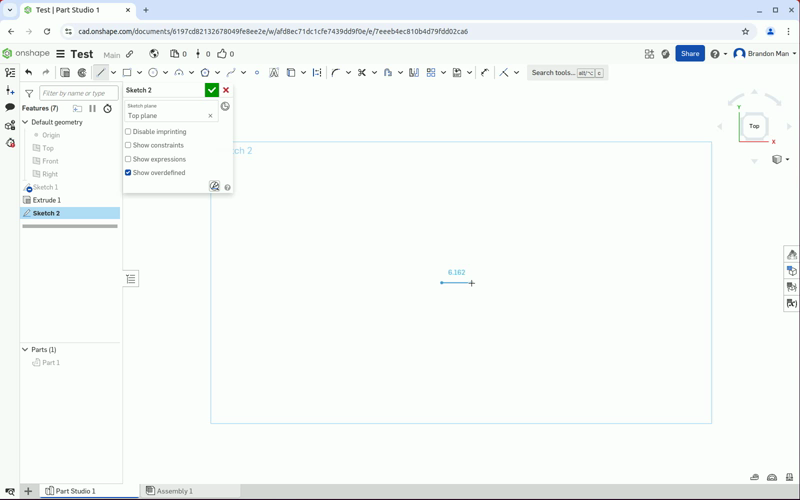
mouse_move(451, 298)
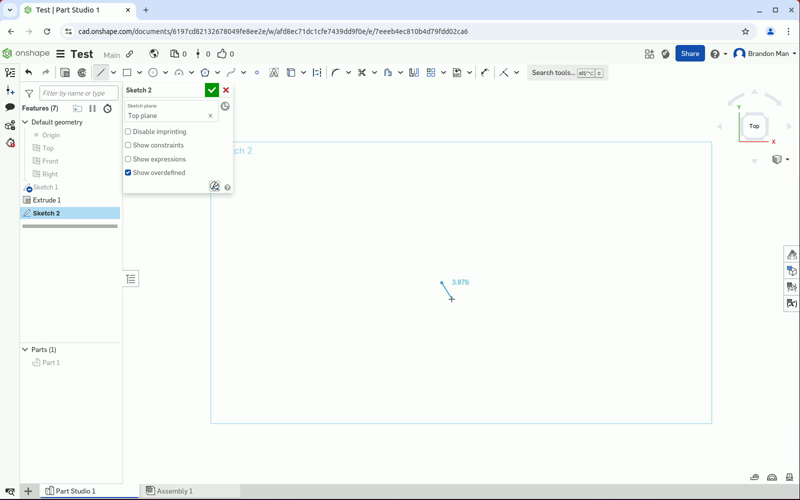
click(451, 298)
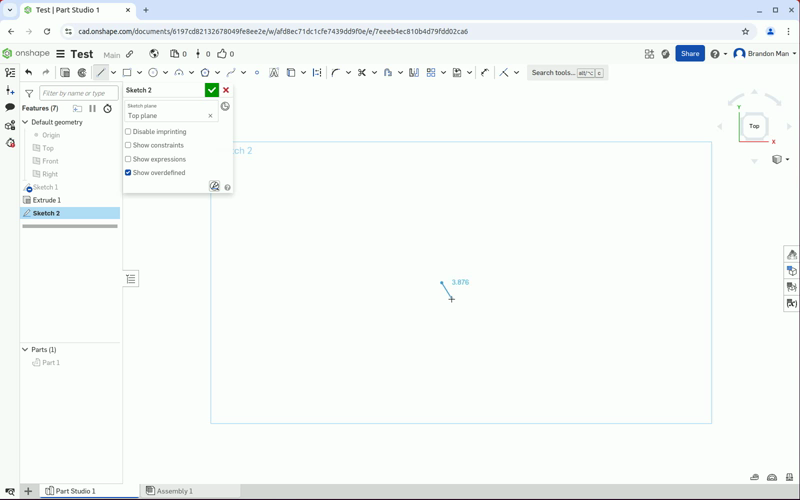
key_up(shift)
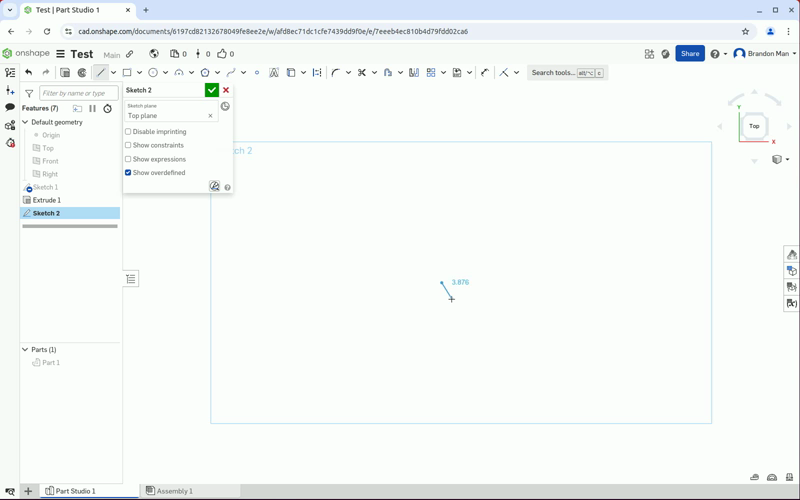
key_down(shift)
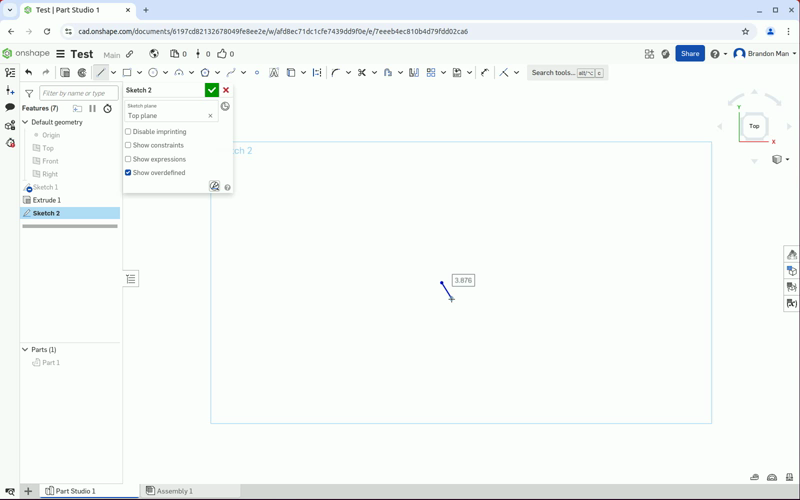
mouse_move(481, 298)
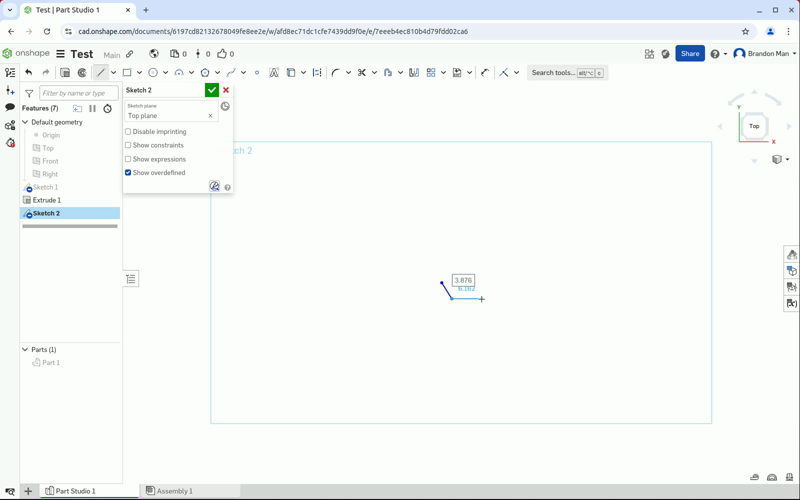
mouse_move(469, 298)
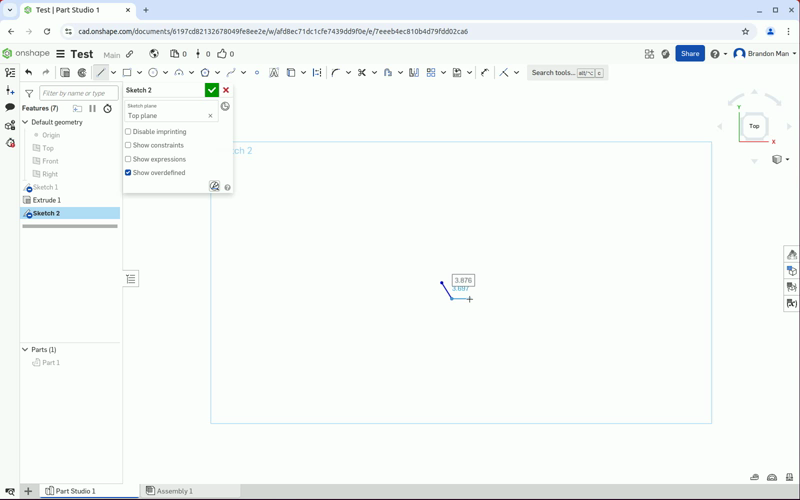
click(469, 298)
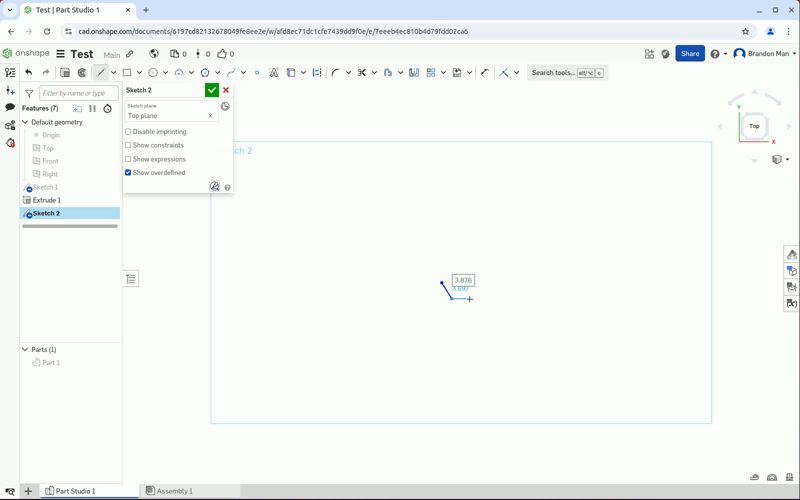
key_up(shift)
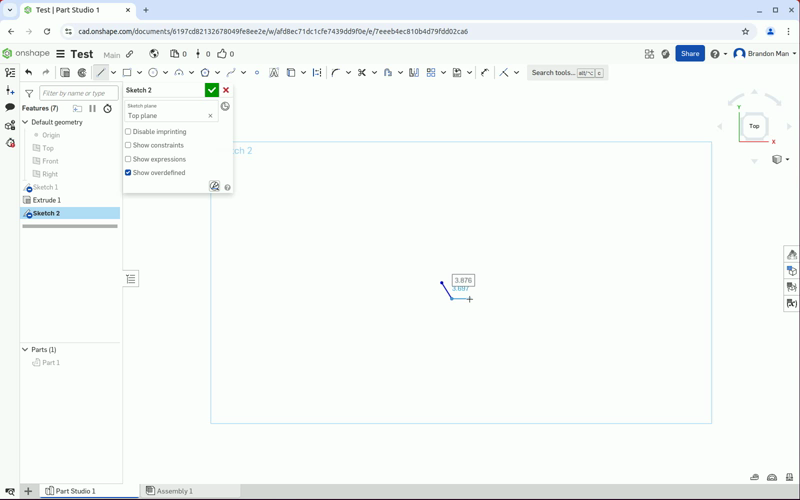
key_down(shift)
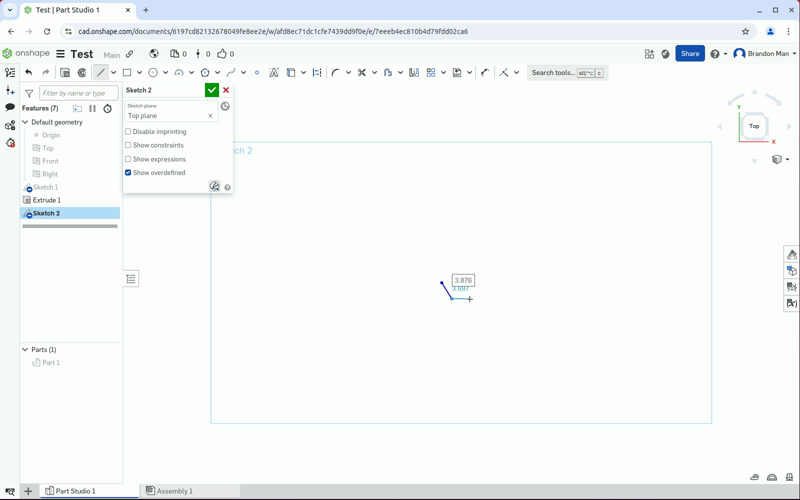
mouse_move(499, 298)
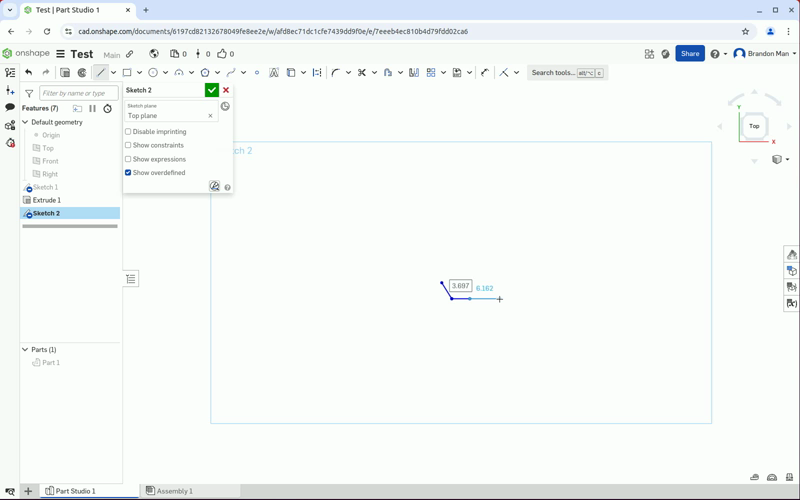
mouse_move(479, 282)
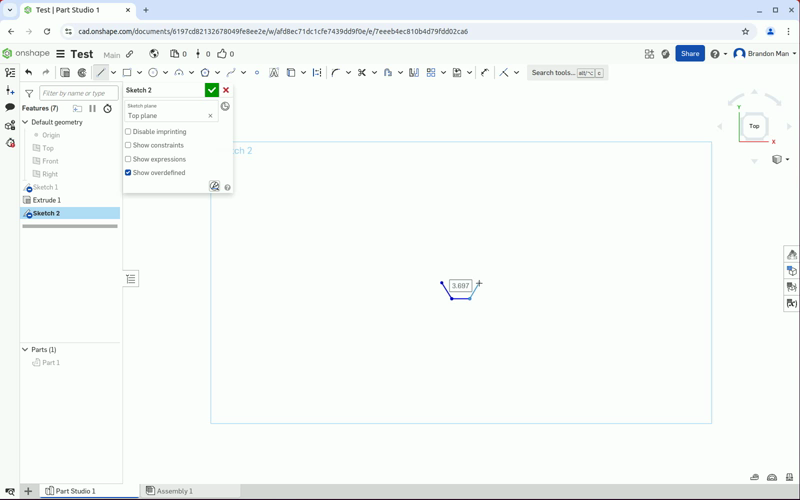
click(479, 282)
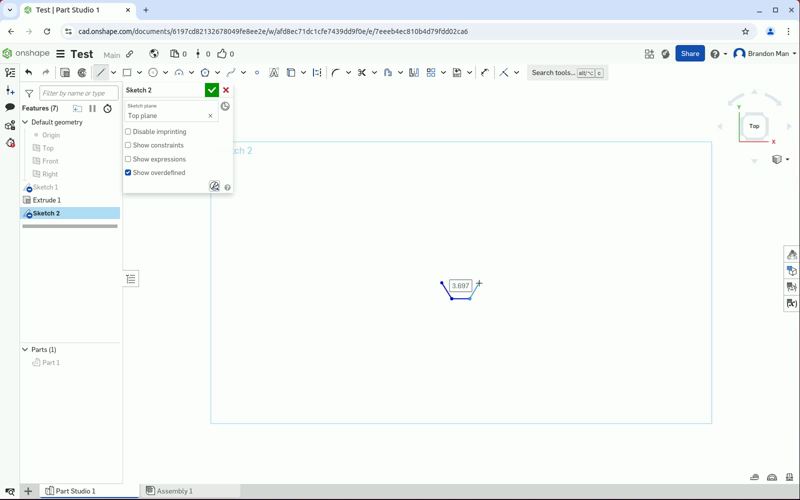
key_up(shift)
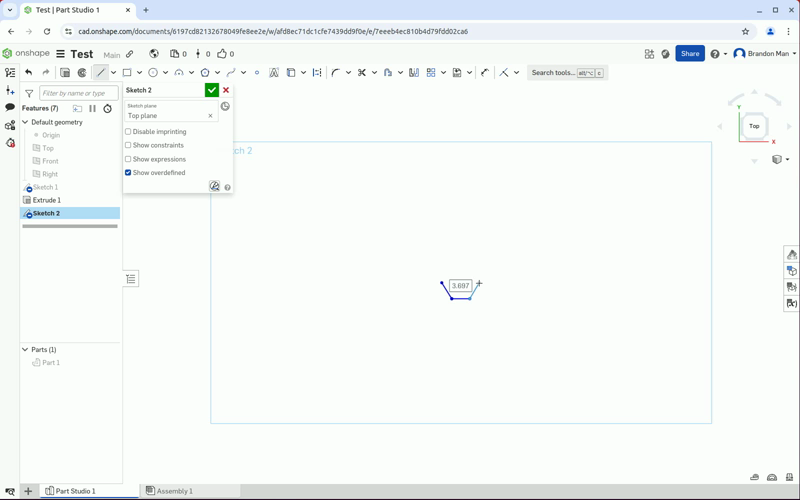
key_down(shift)
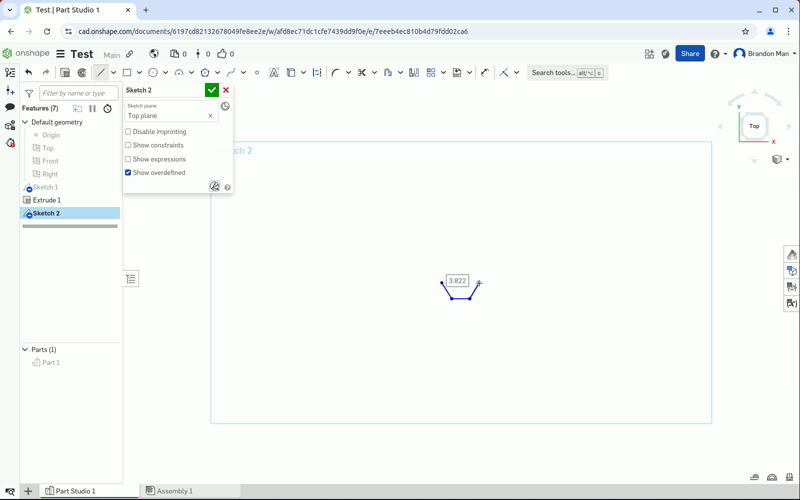
mouse_move(509, 282)
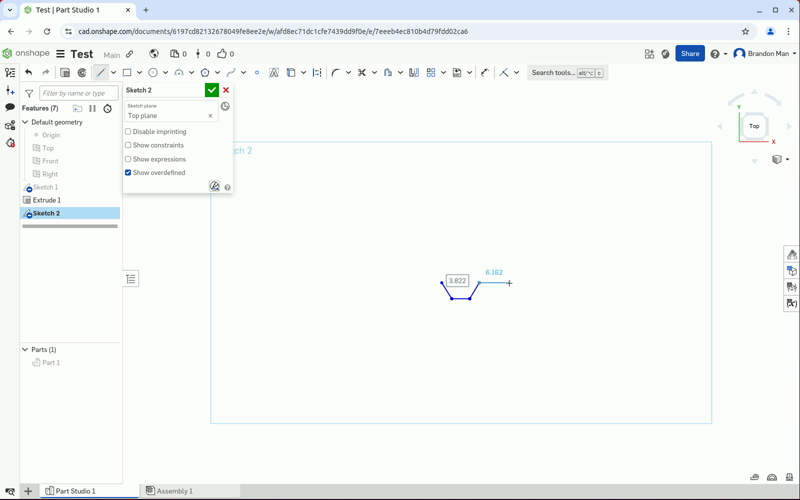
mouse_move(469, 267)
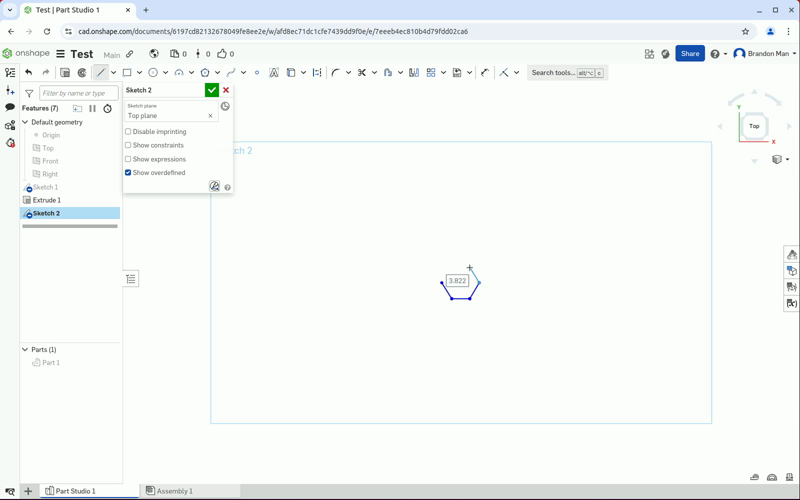
click(469, 267)
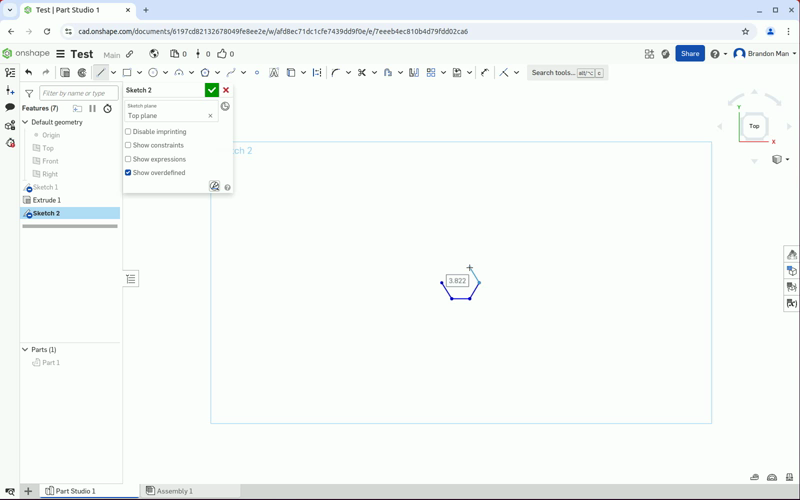
key_up(shift)
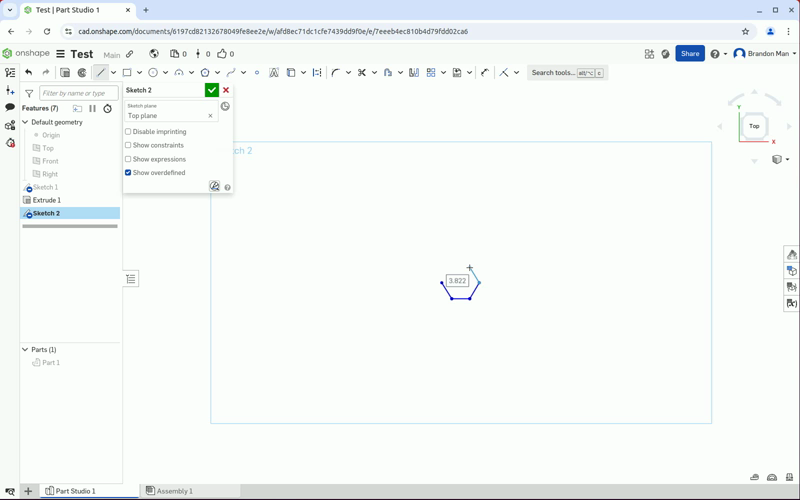
key_down(shift)
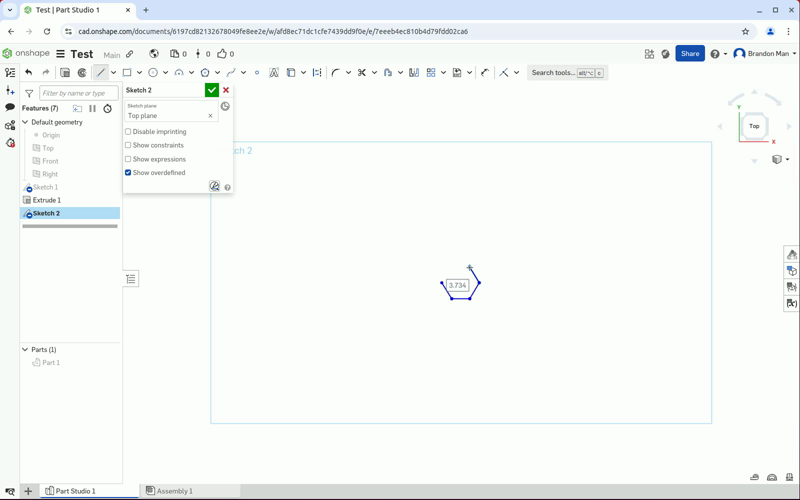
mouse_move(499, 267)
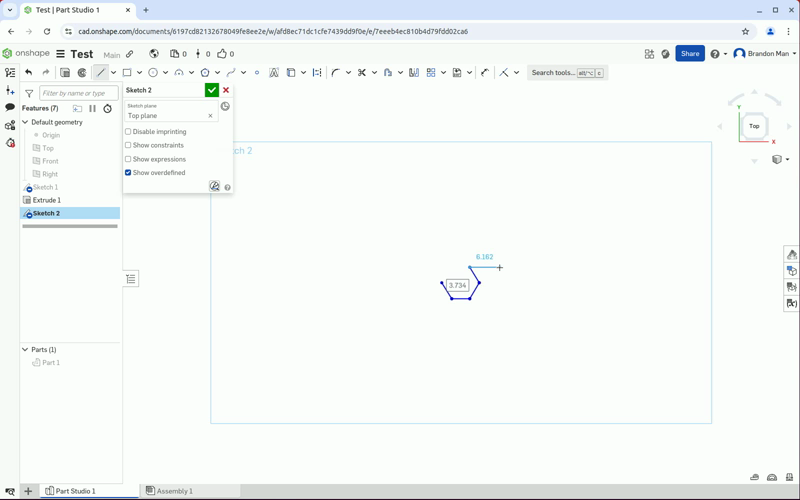
mouse_move(451, 267)
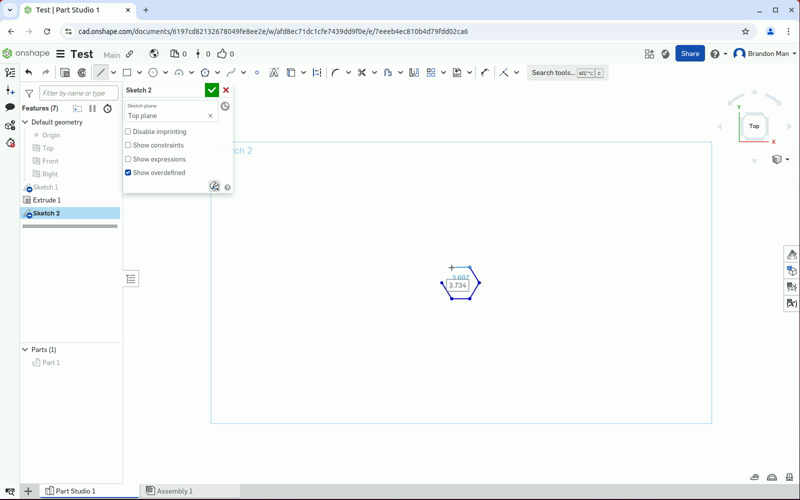
click(451, 267)
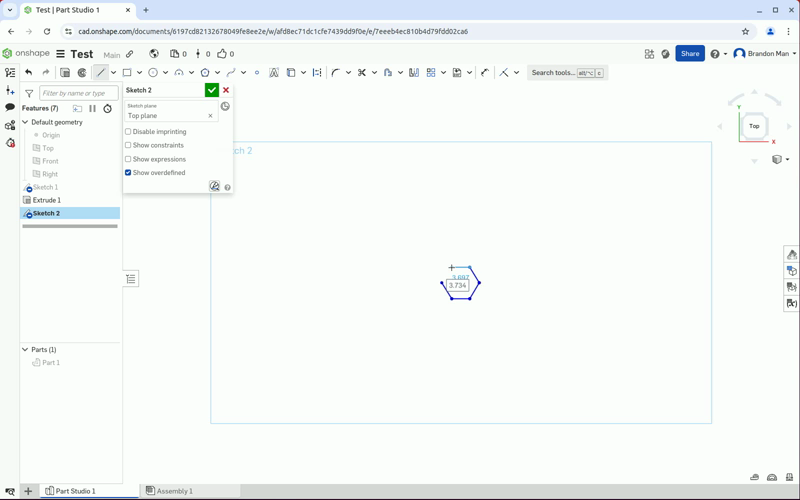
key_up(shift)
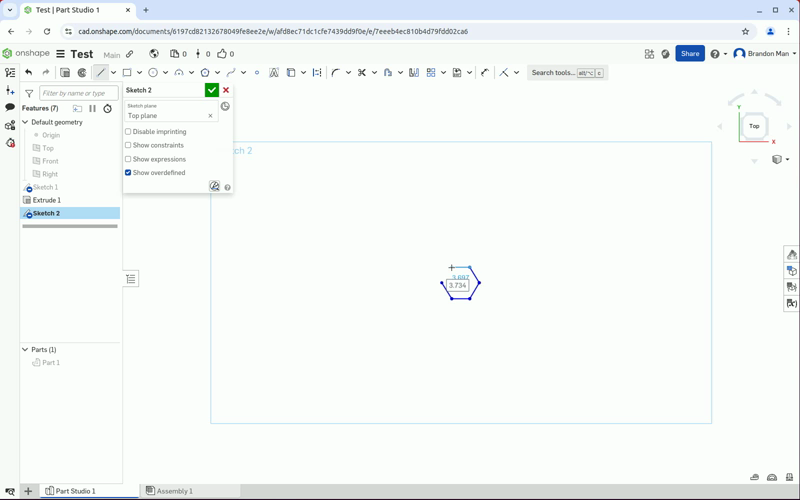
mouse_move(481, 267)
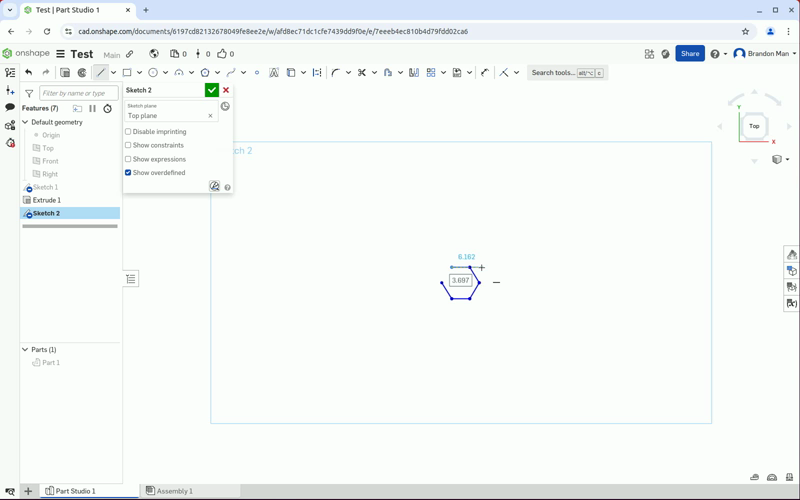
key_down(shift)
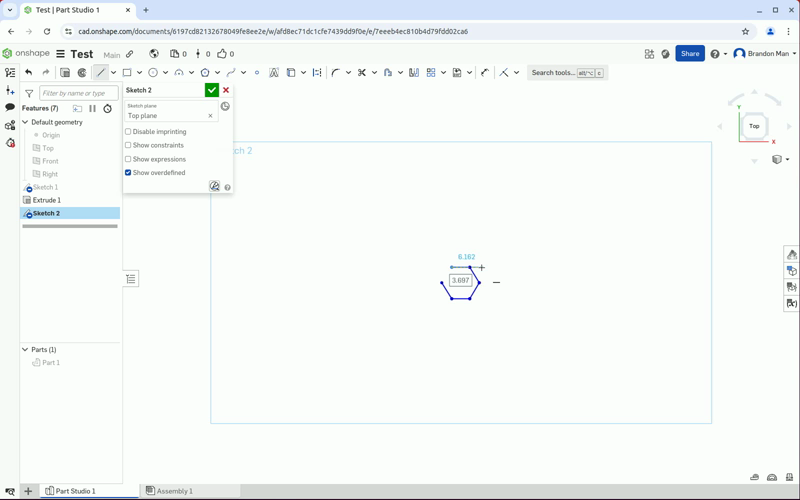
mouse_move(441, 282)
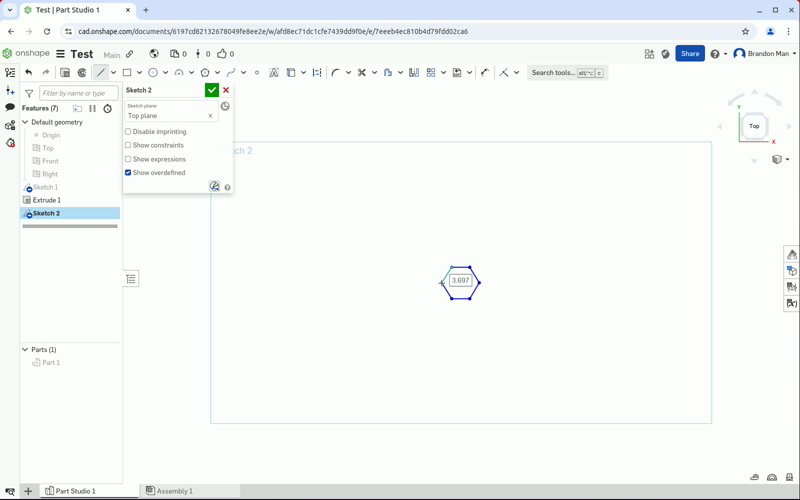
key_up(shift)
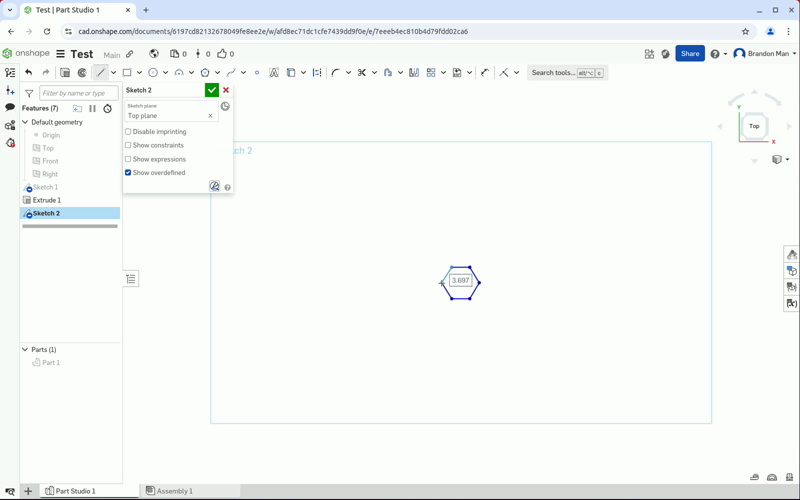
click(441, 282)
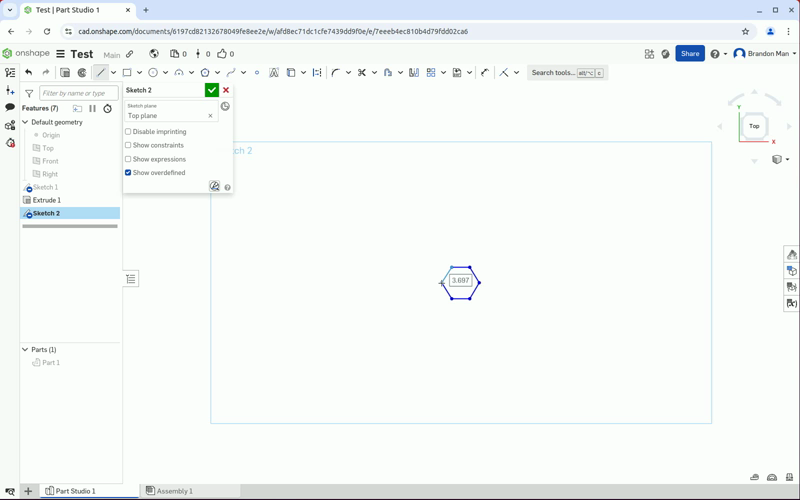
key(esc)
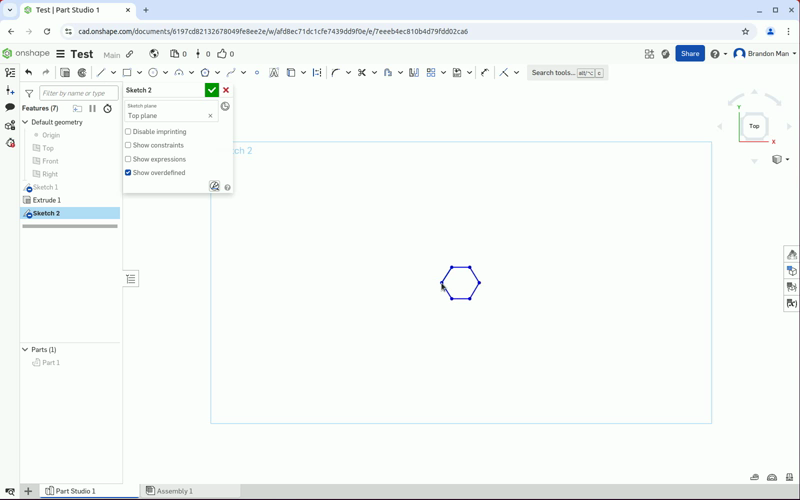
mouse_move(446, 285)
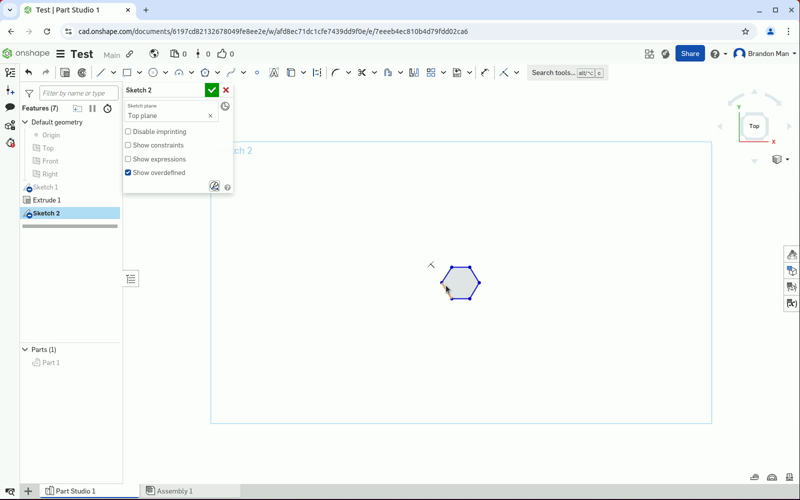
scroll(6)
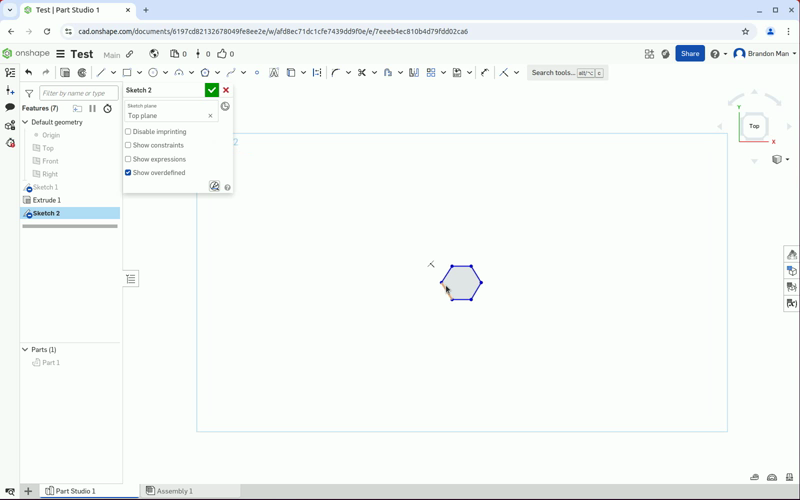
scroll(6)
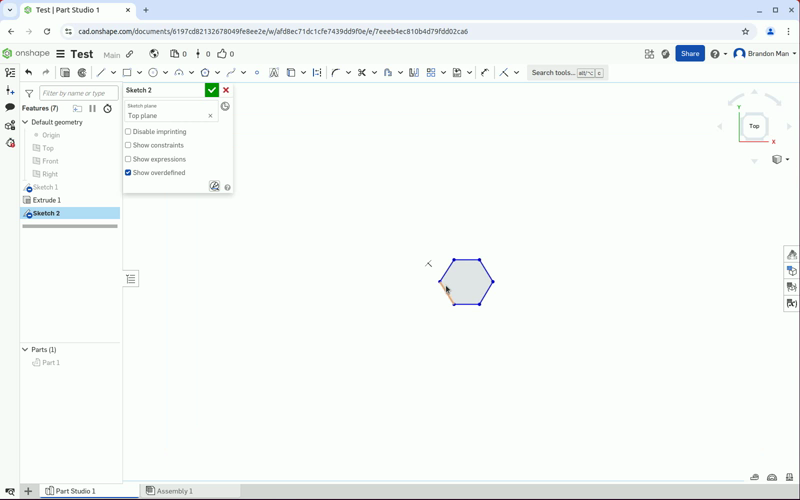
scroll(6)
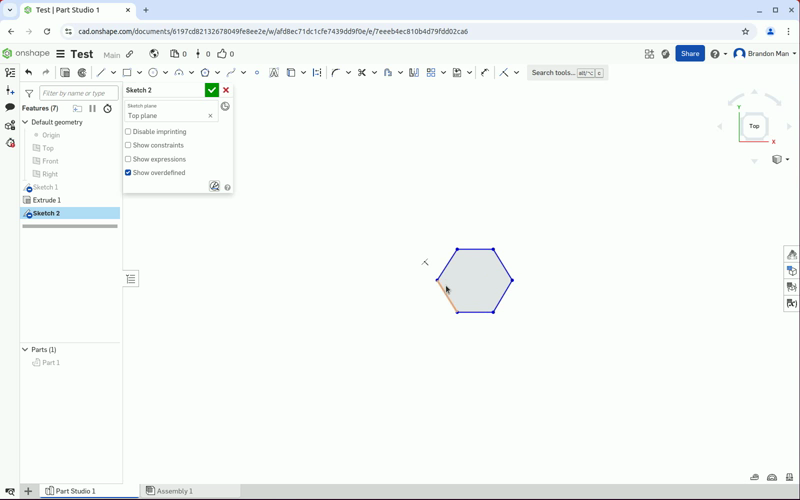
scroll(6)
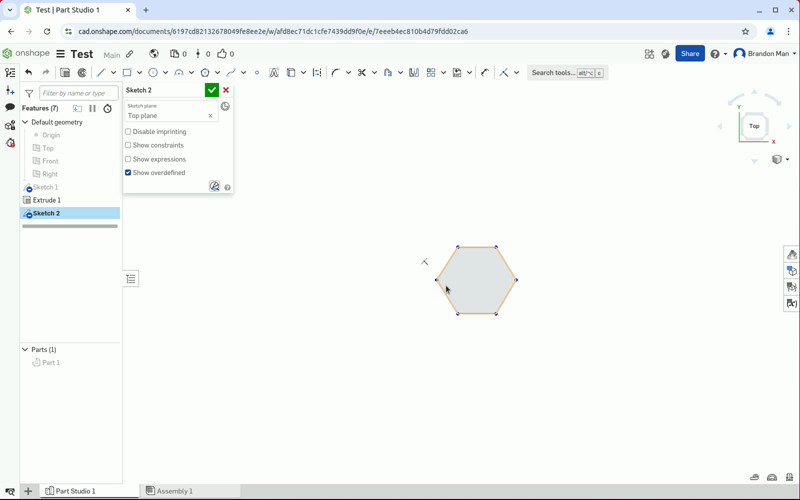
scroll(6)
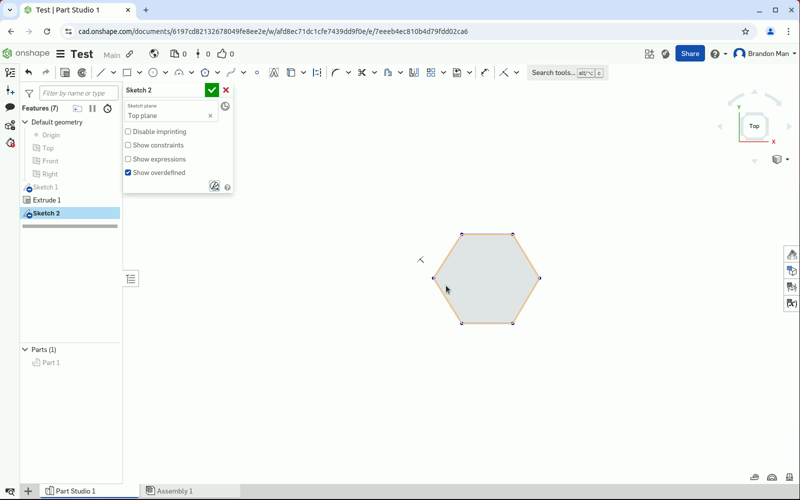
scroll(6)
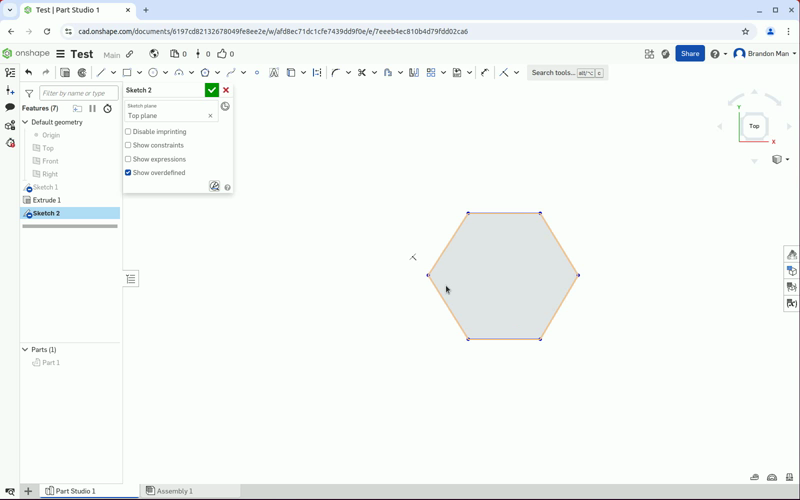
scroll(6)
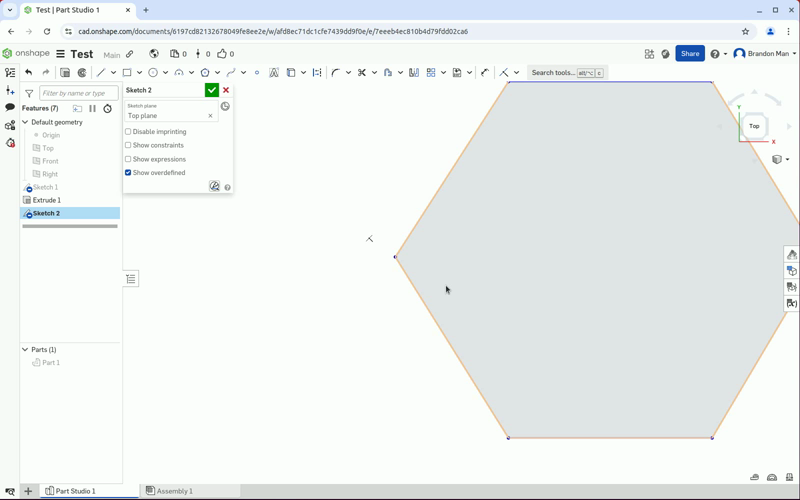
click(446, 285)
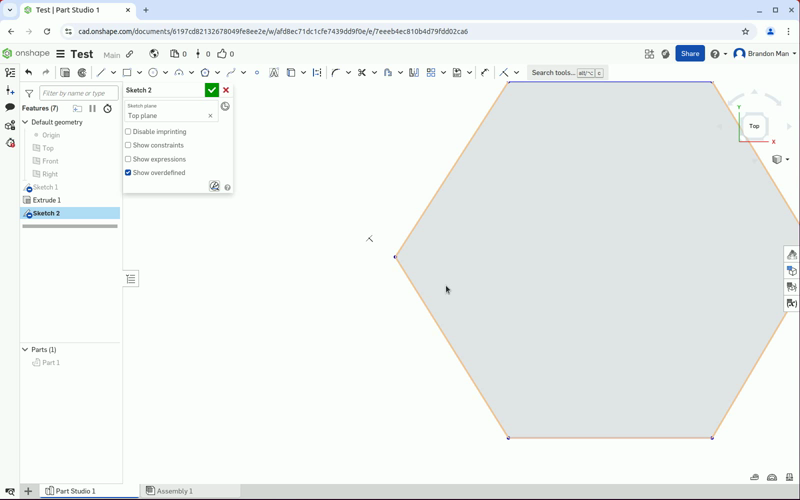
scroll(-6)
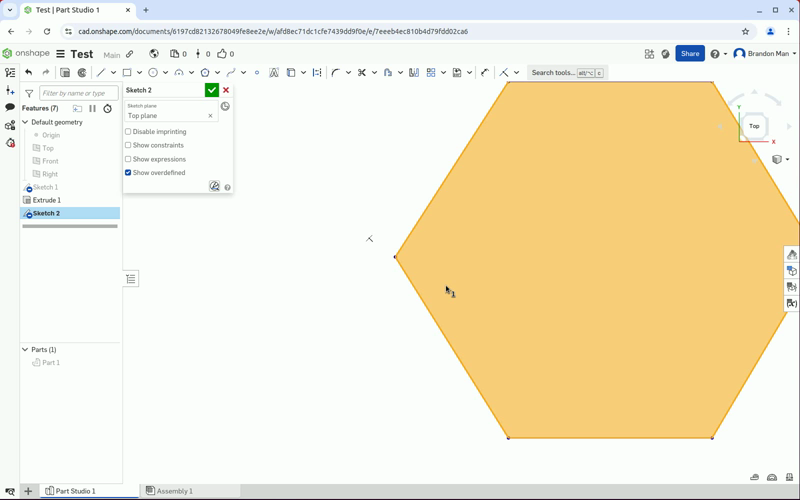
scroll(-6)
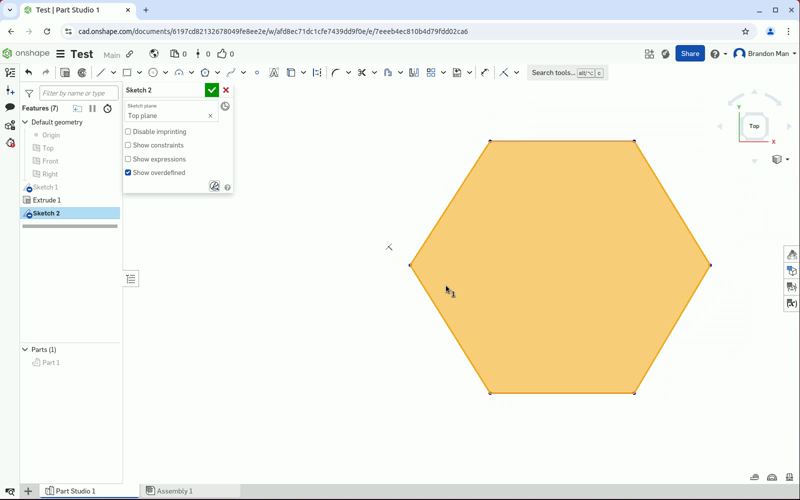
scroll(-6)
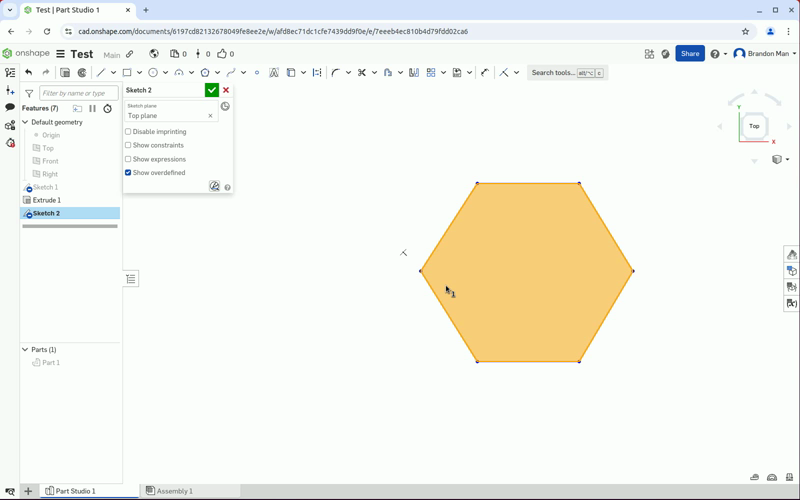
scroll(-6)
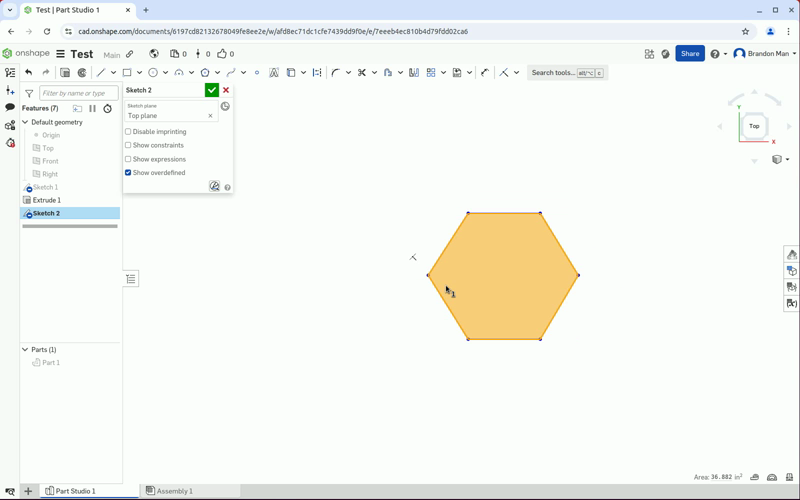
scroll(-6)
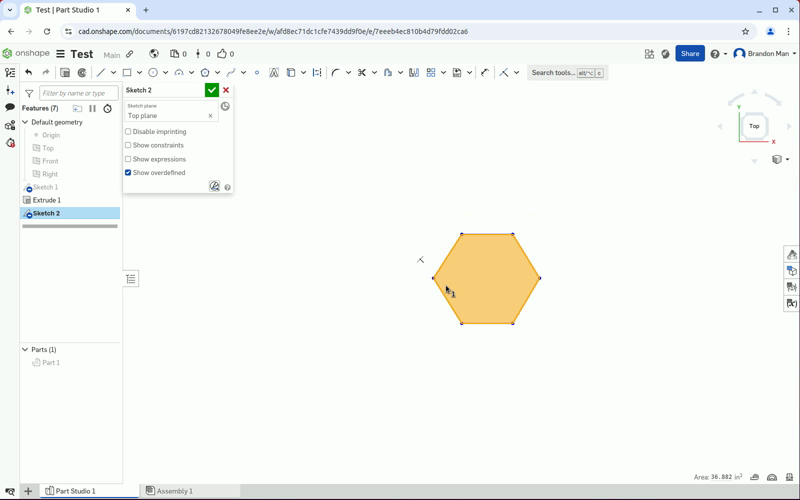
scroll(-6)
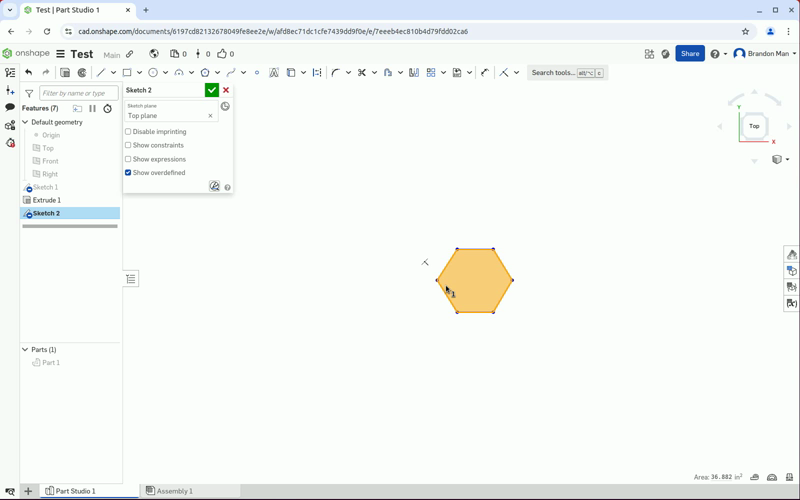
scroll(-6)
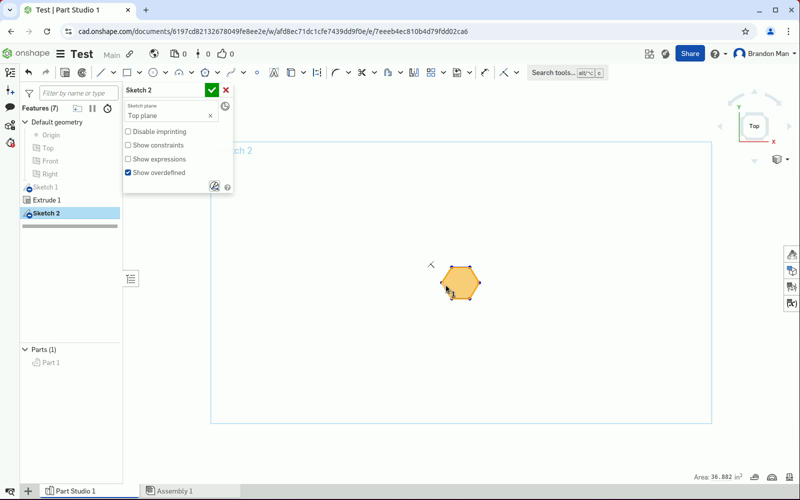
mouse_move(73, 352)
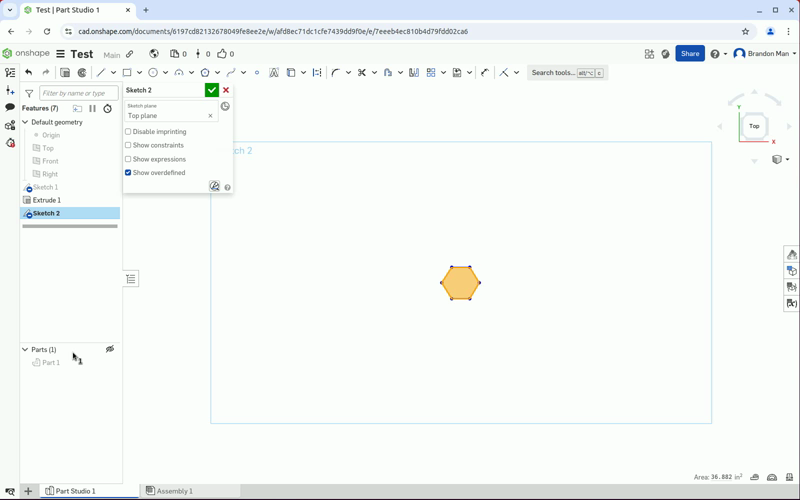
key(shift+y)
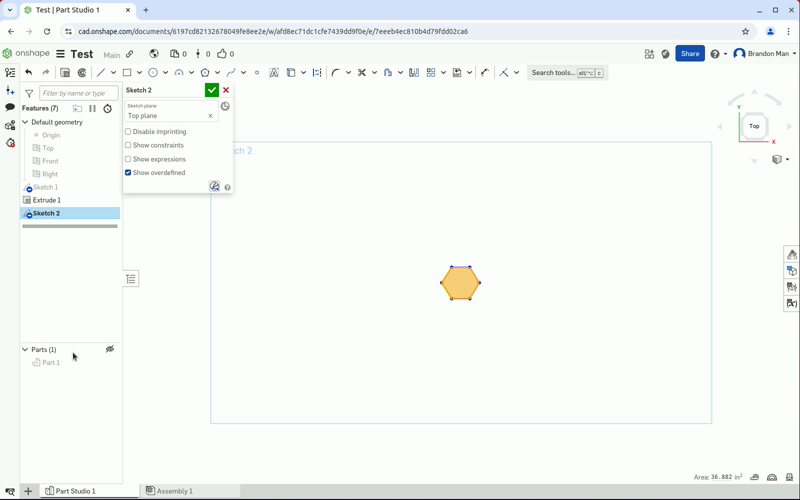
key(shift+e)
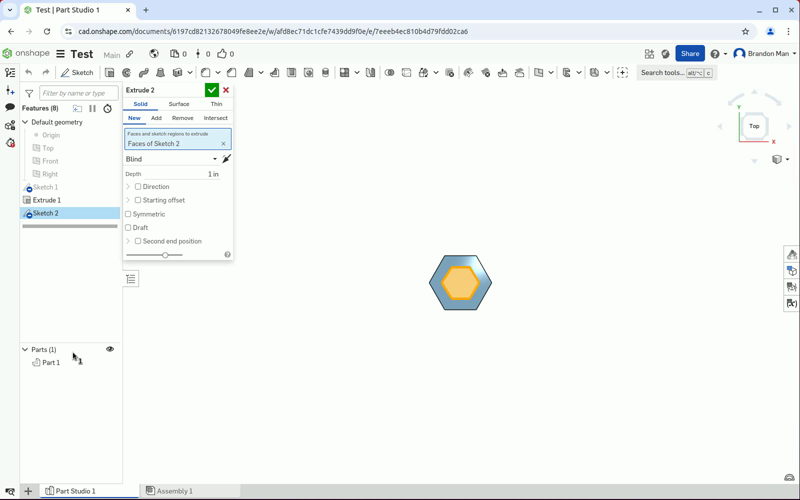
mouse_move(143, 106)
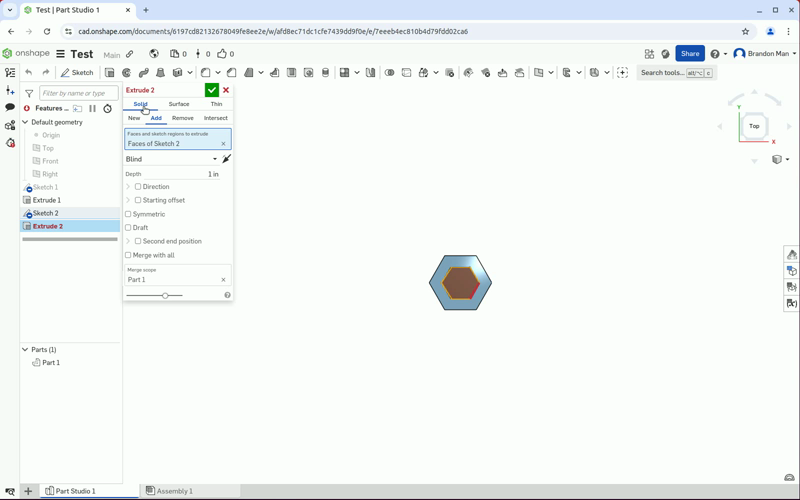
click(143, 106)
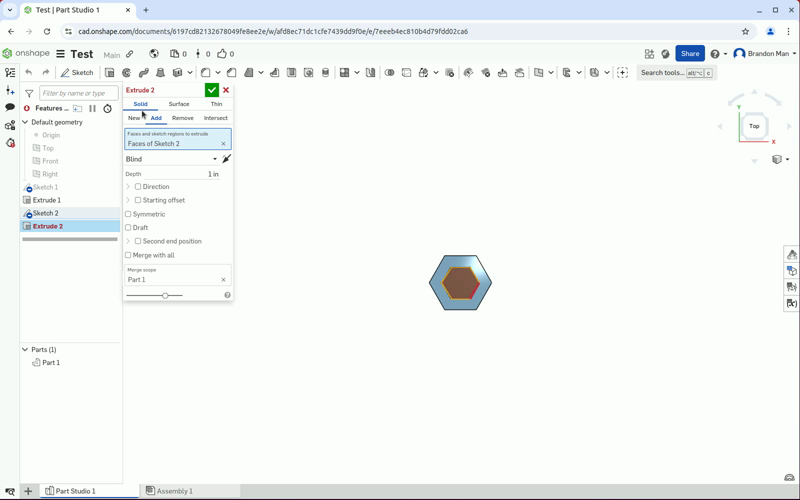
mouse_move(137, 120)
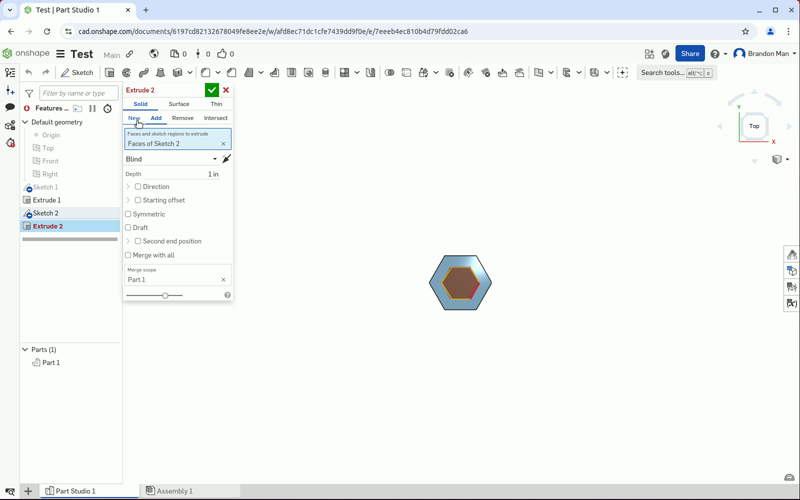
click(137, 120)
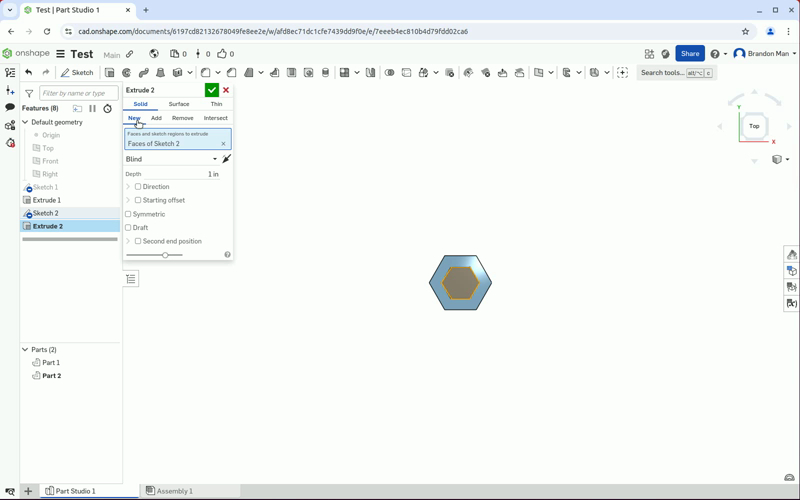
key(tab, 4)
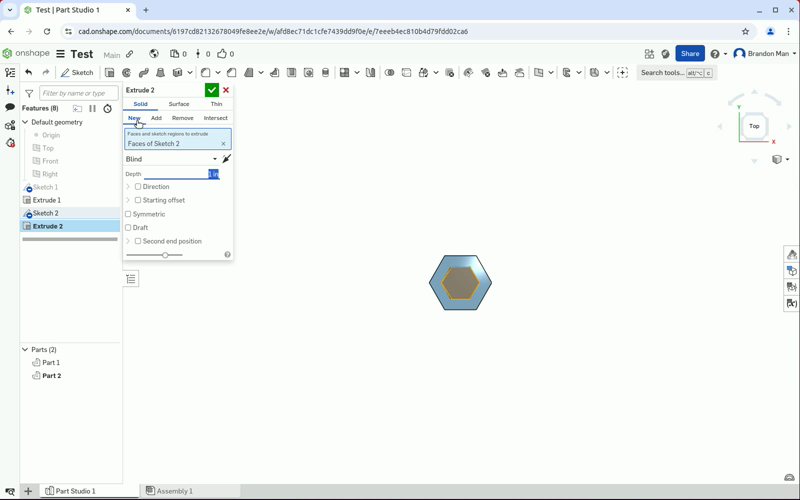
text(1.926)
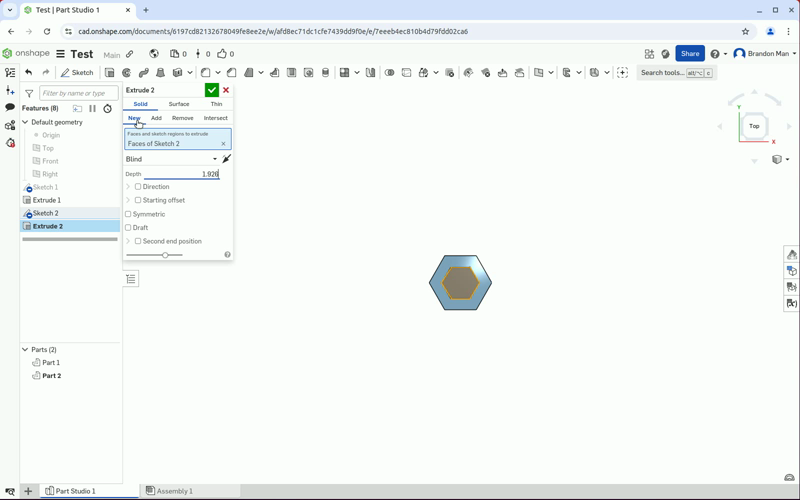
key(enter)
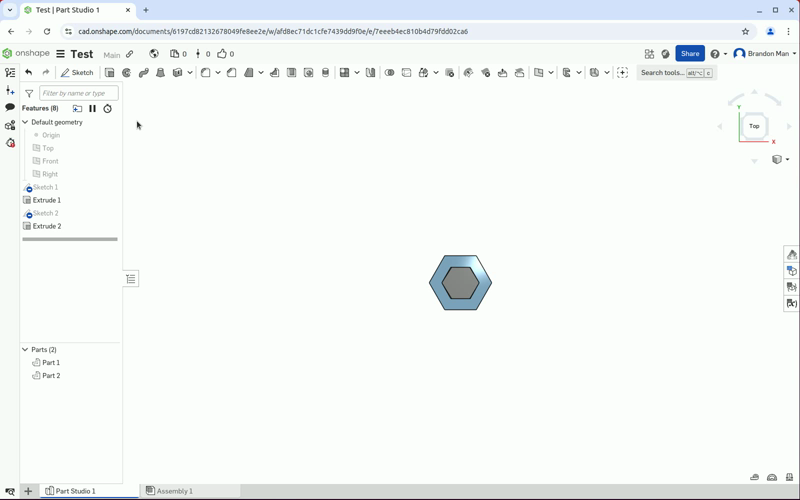
key(shift+h)
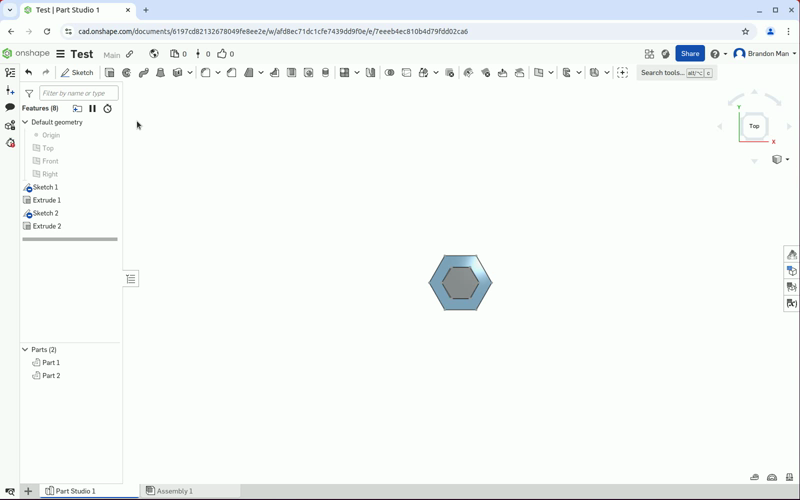
key(shift+h)
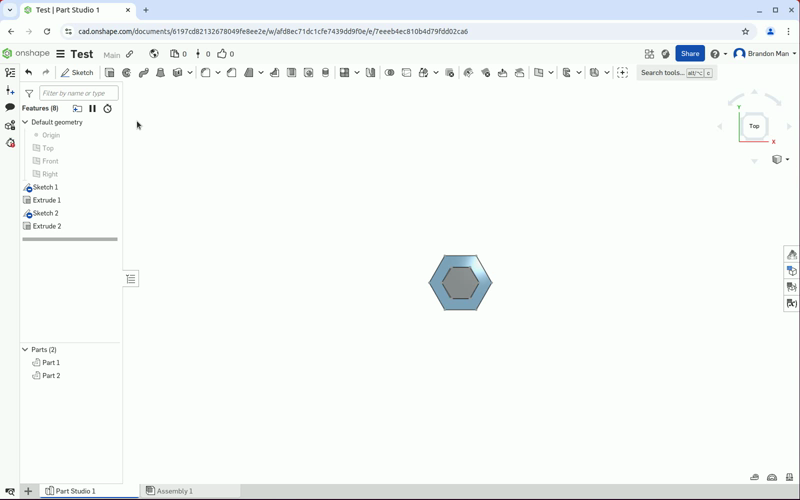
key(shift+7)
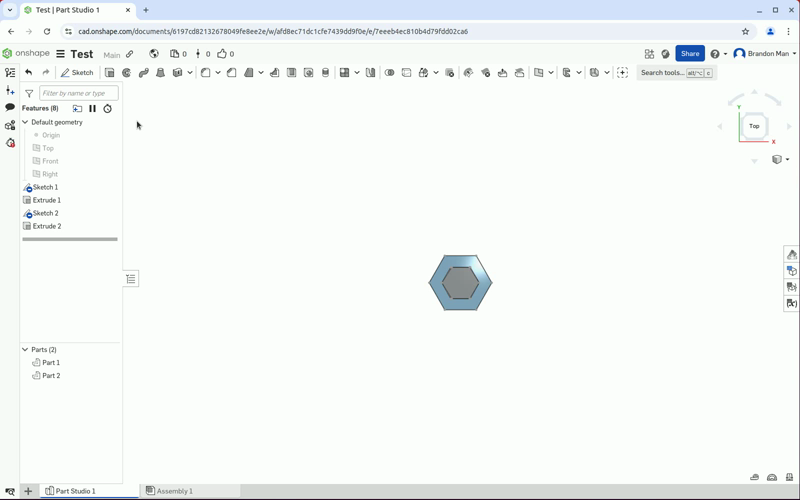
key(up, 3)
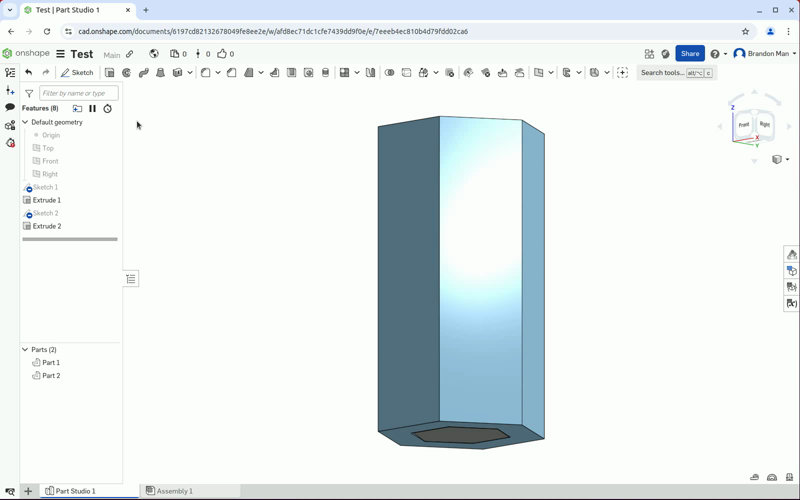
key(left, 3)
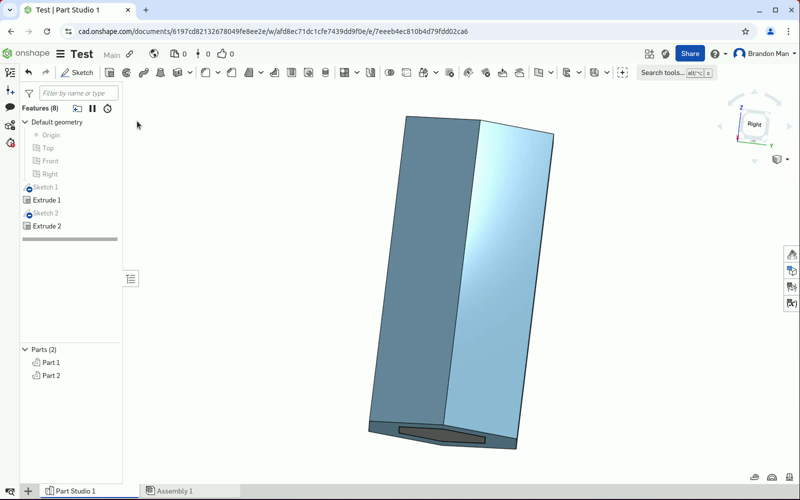
key(right, 3)
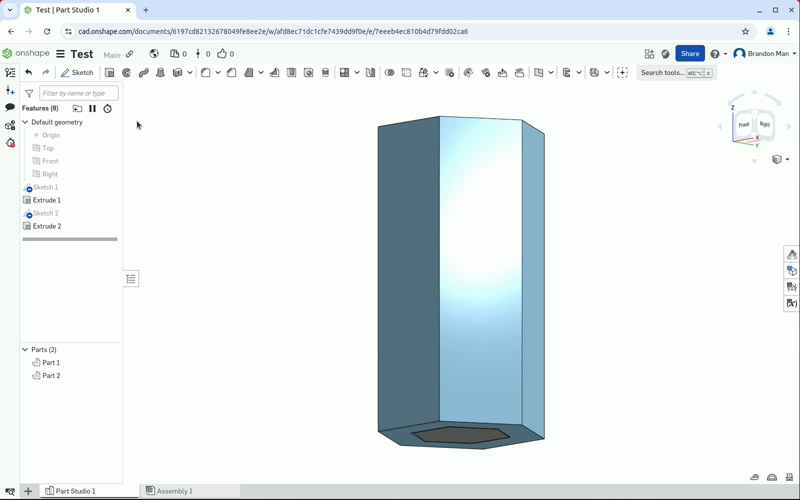
key(down, 3)
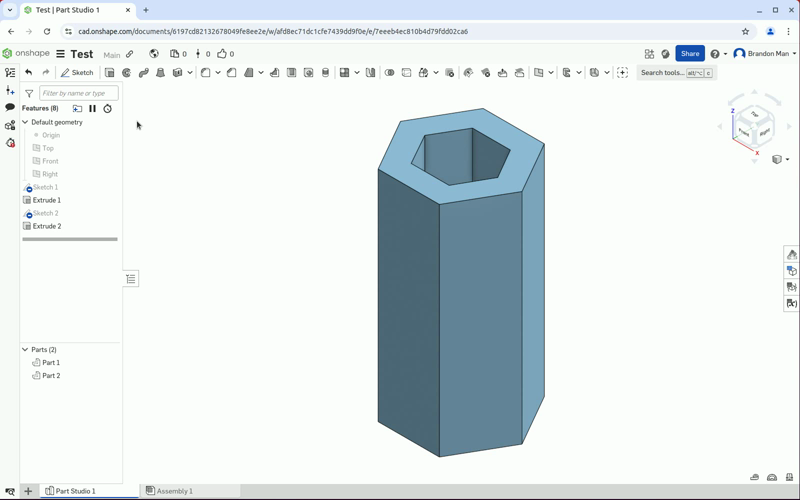
mouse_move(73, 189)
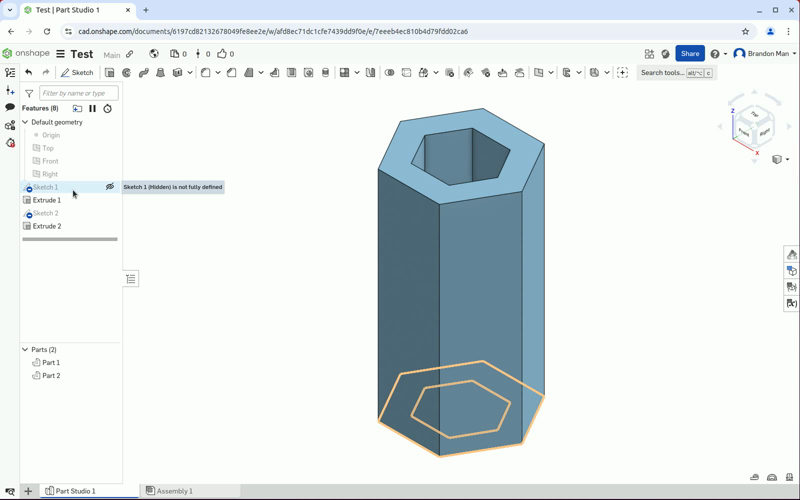
click(73, 189)